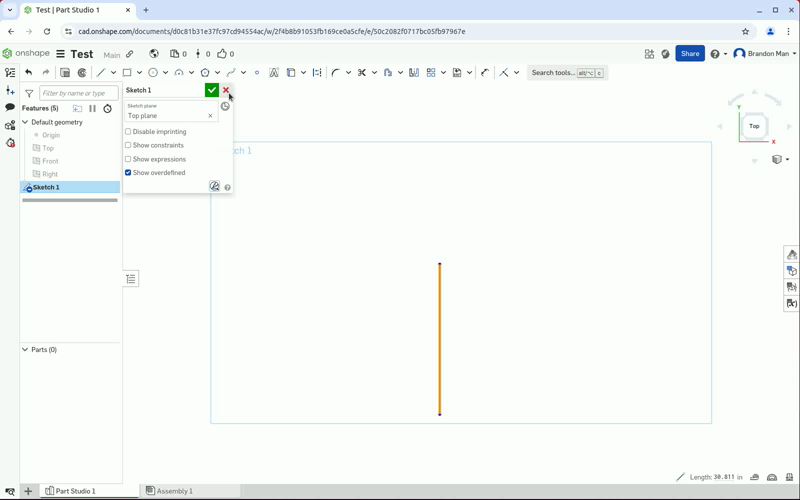
key(shift+h)
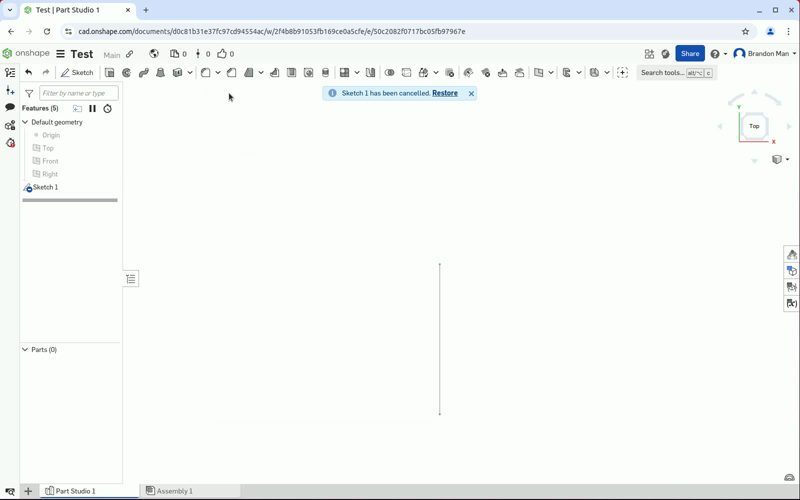
key(shift+s)
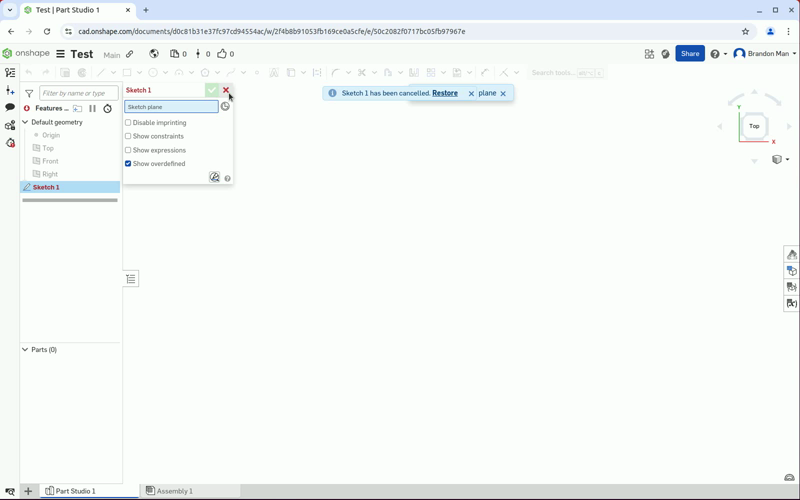
mouse_move(73, 150)
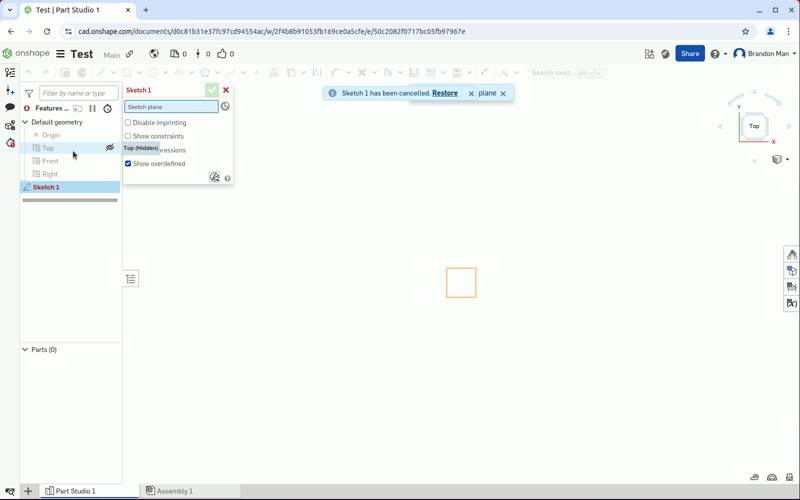
click(73, 150)
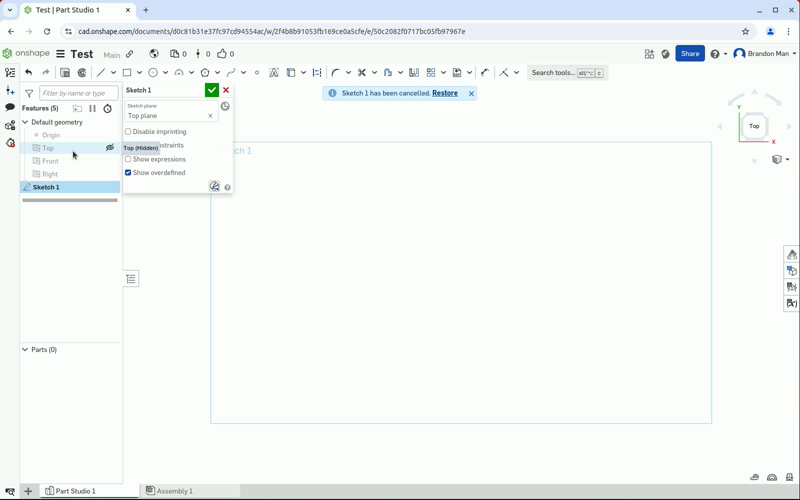
mouse_move(73, 352)
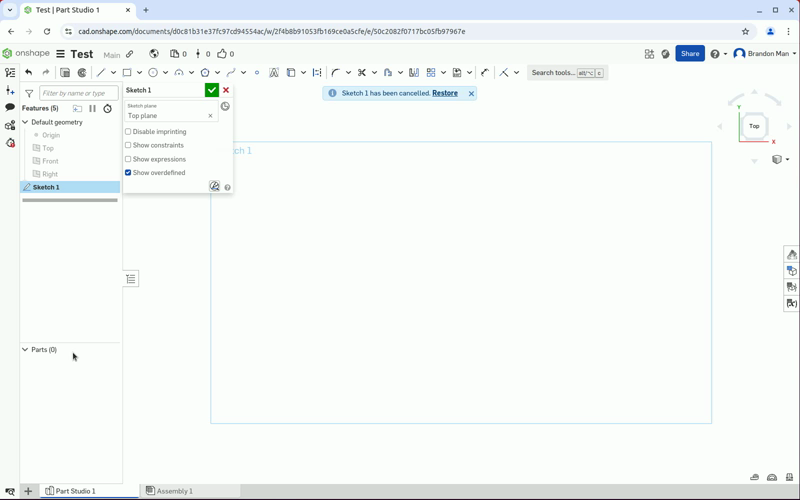
key(y)
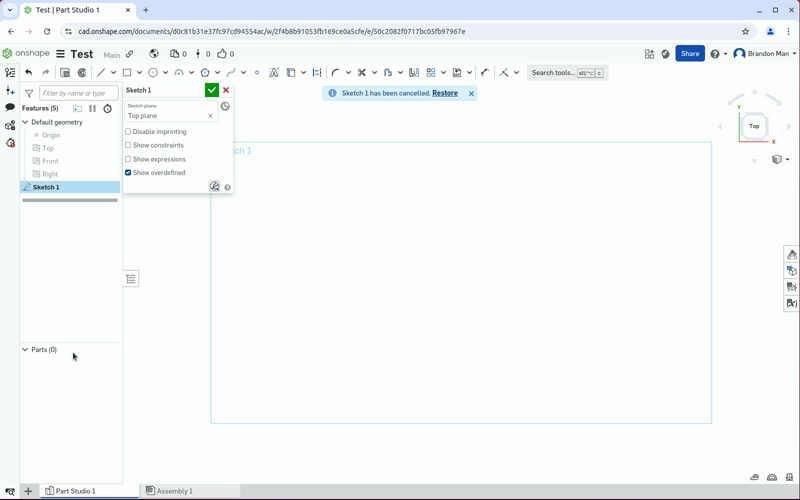
key(c)
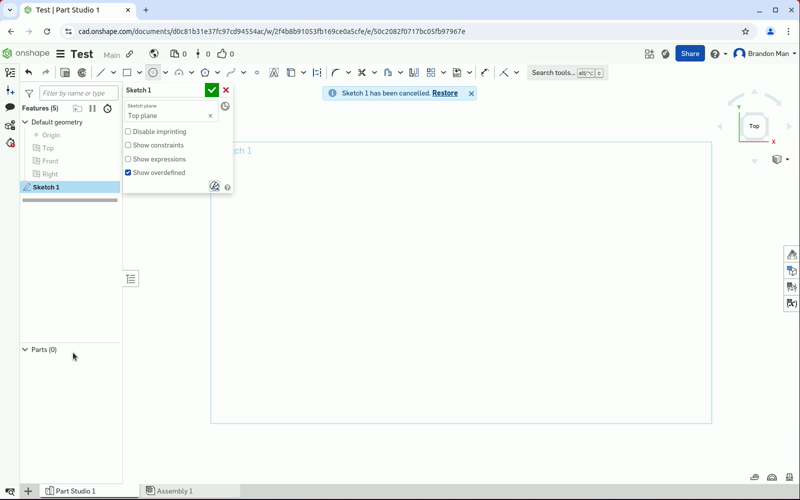
key_down(shift)
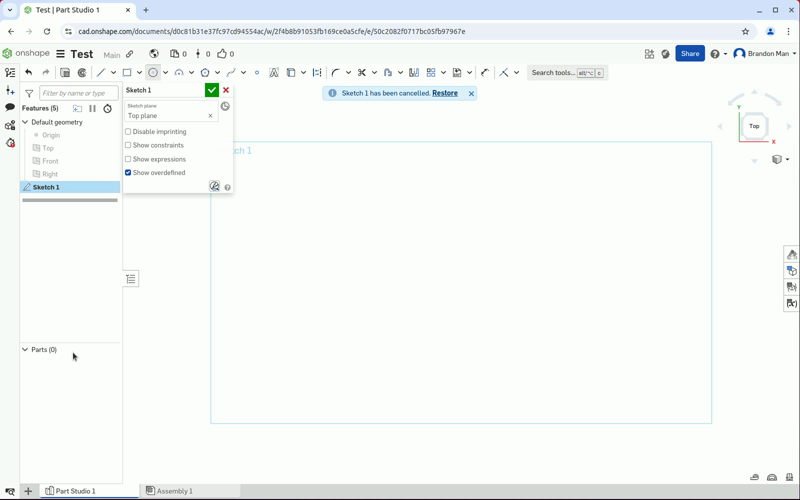
mouse_move(460, 282)
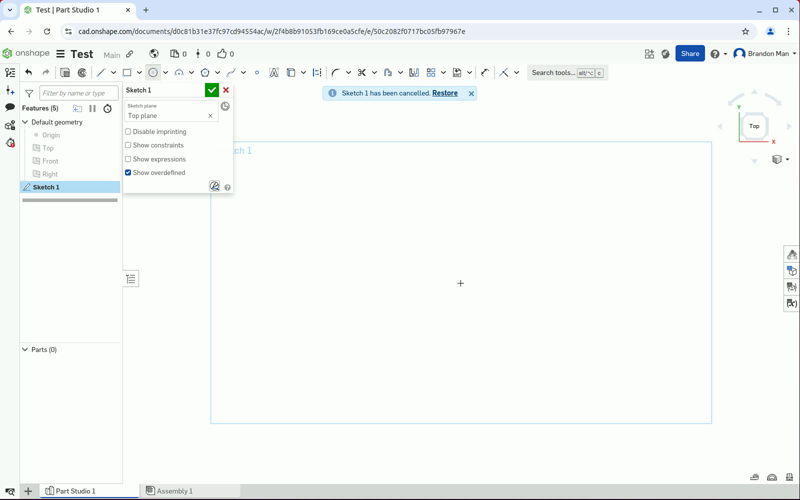
click(460, 282)
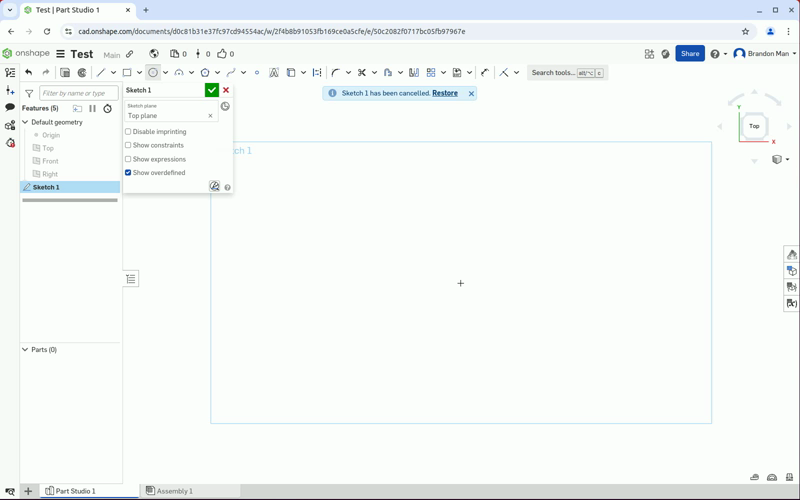
key_up(shift)
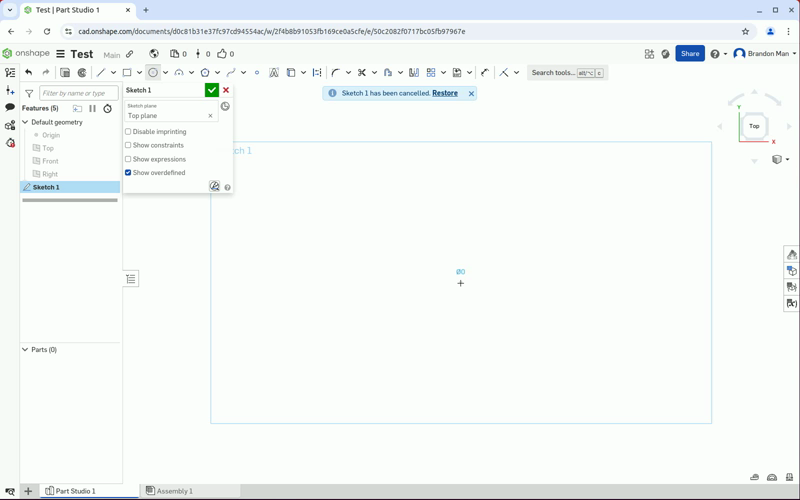
mouse_move(518, 282)
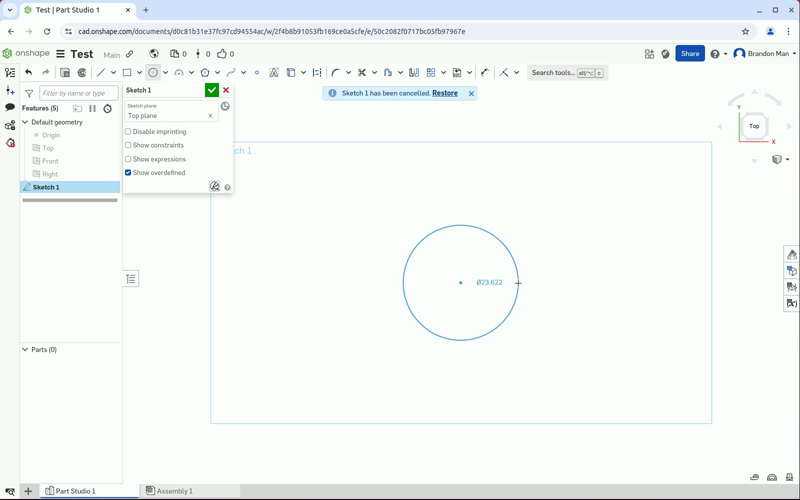
click(518, 282)
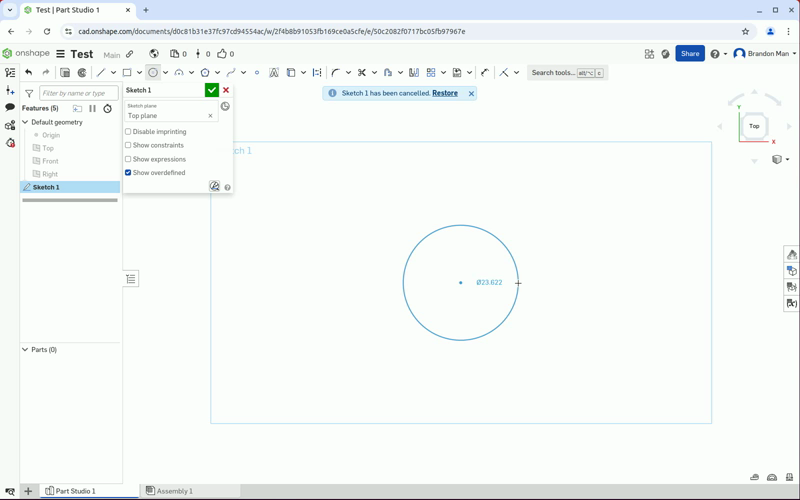
key(esc)
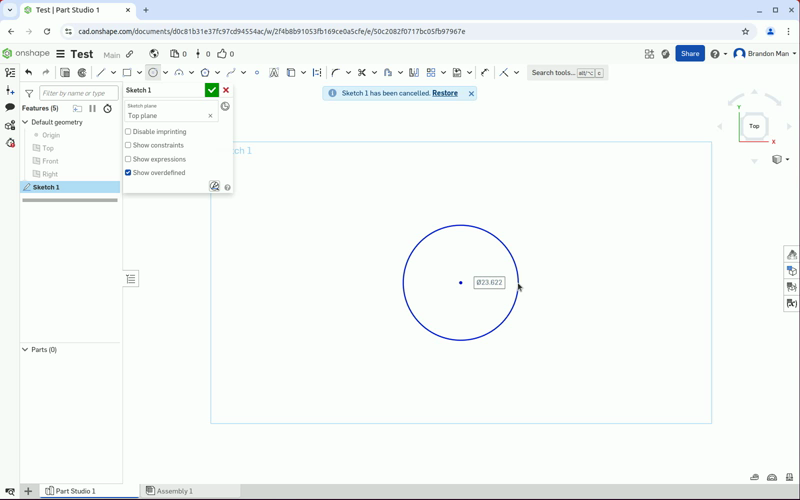
key(c)
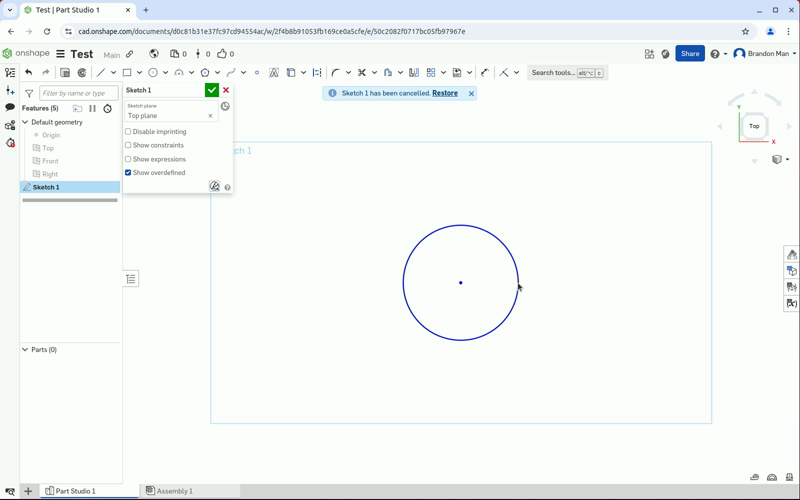
key_down(shift)
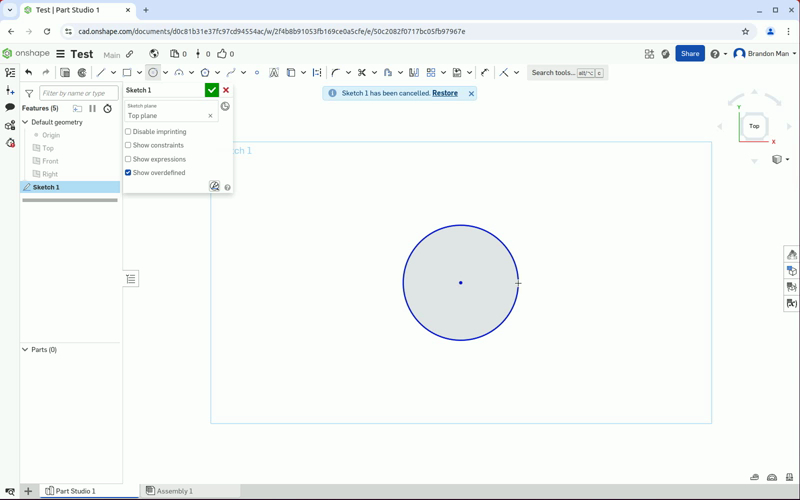
mouse_move(460, 282)
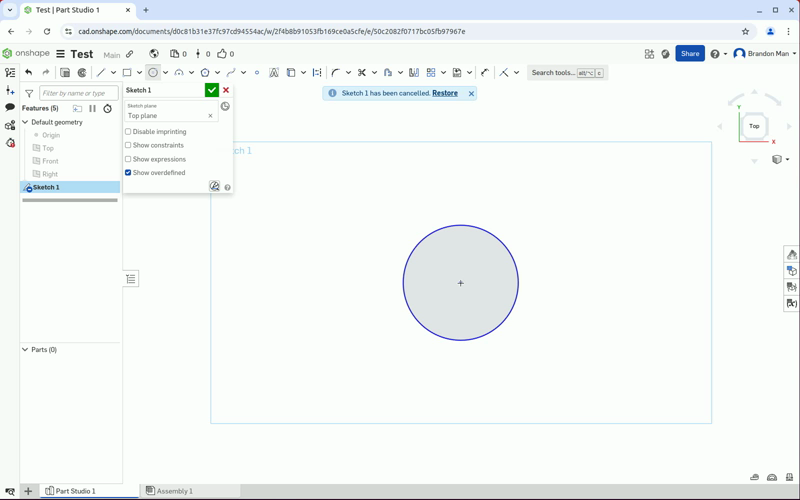
click(460, 282)
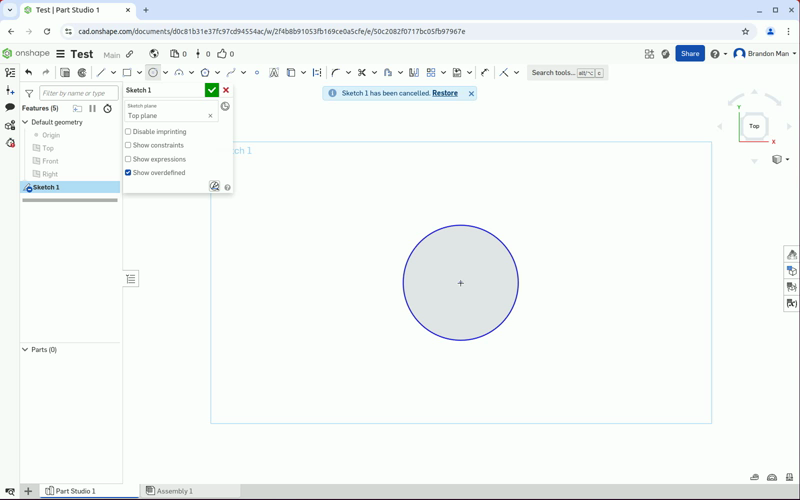
key_up(shift)
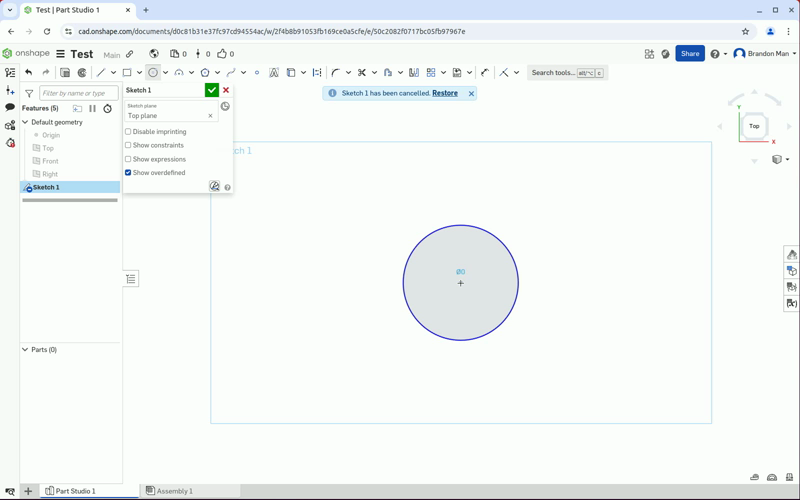
mouse_move(478, 282)
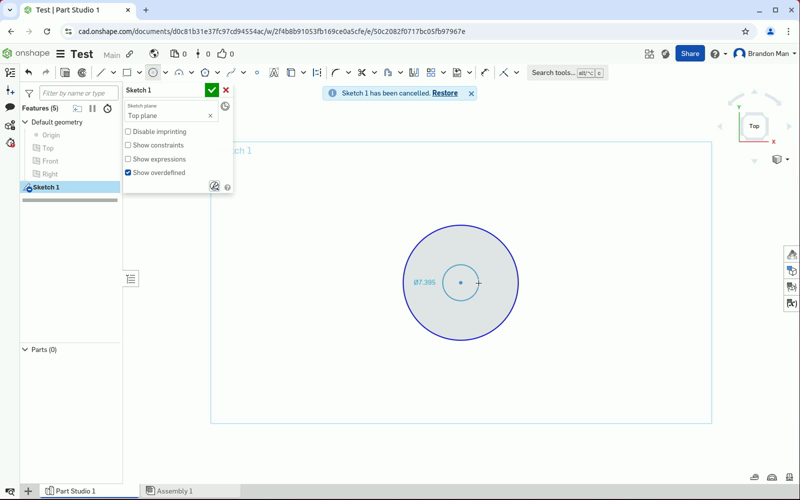
click(478, 282)
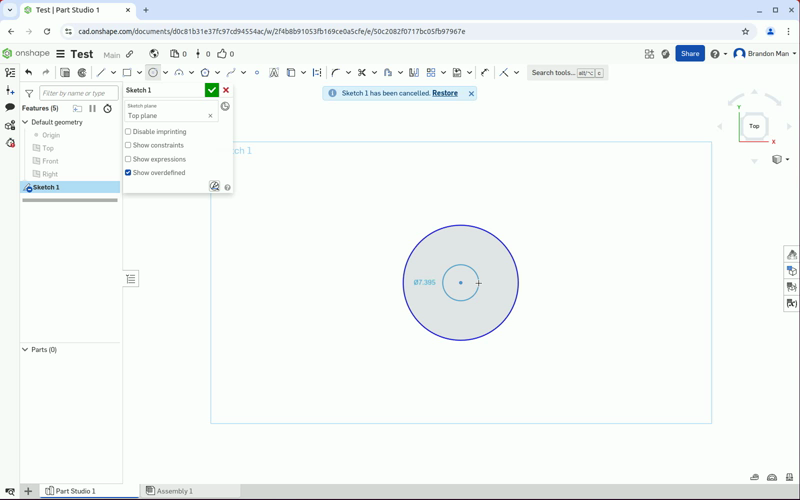
key(esc)
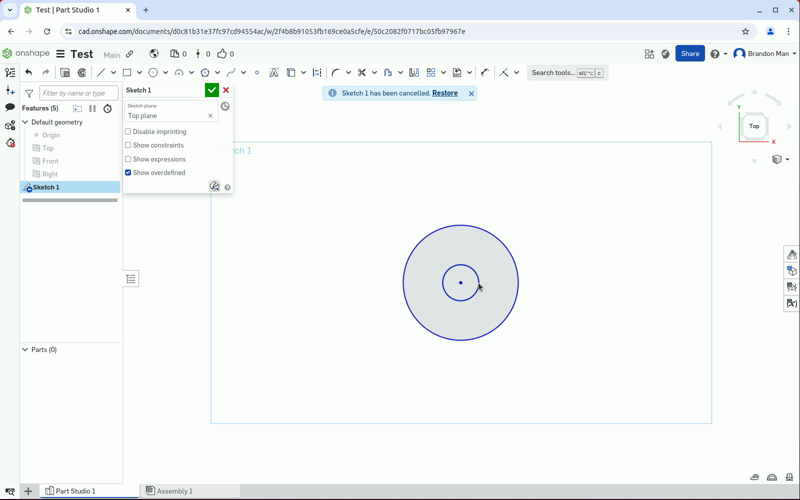
mouse_move(490, 274)
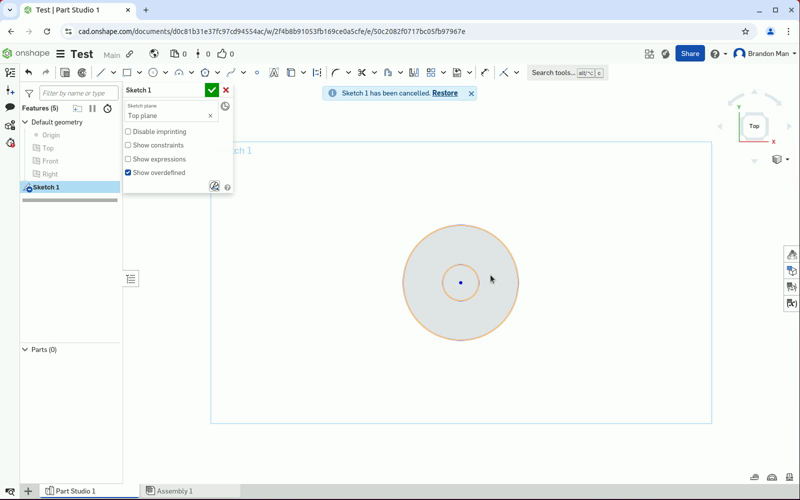
click(490, 274)
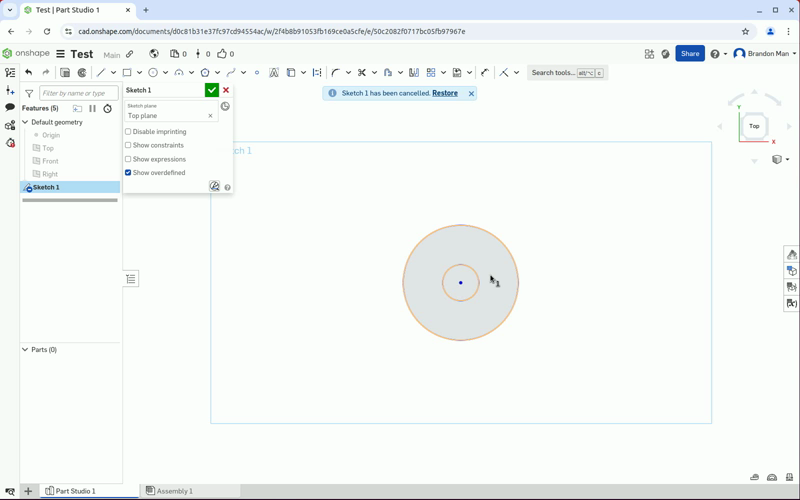
mouse_move(73, 352)
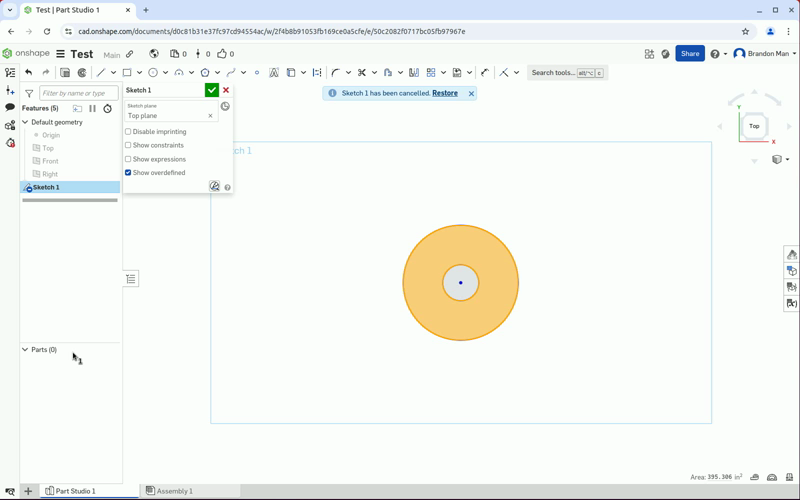
key(shift+y)
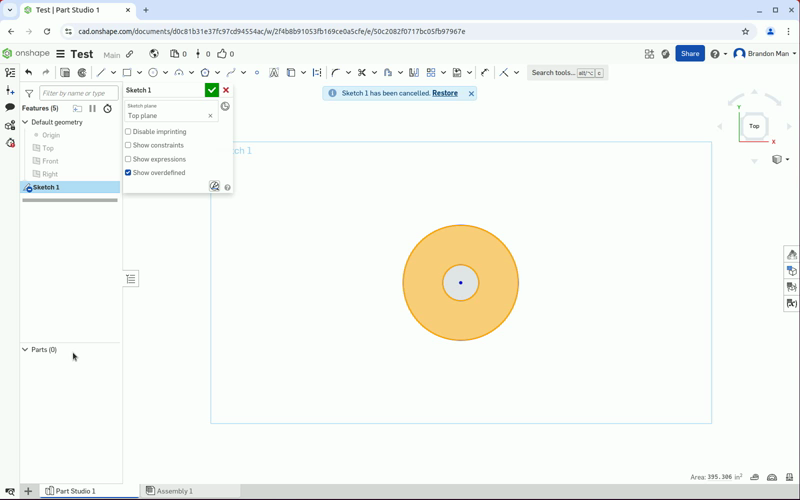
key(shift+e)
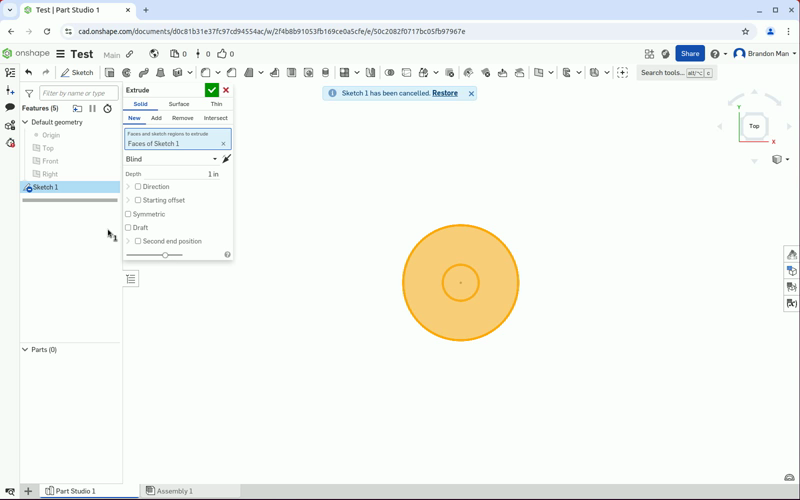
mouse_move(143, 106)
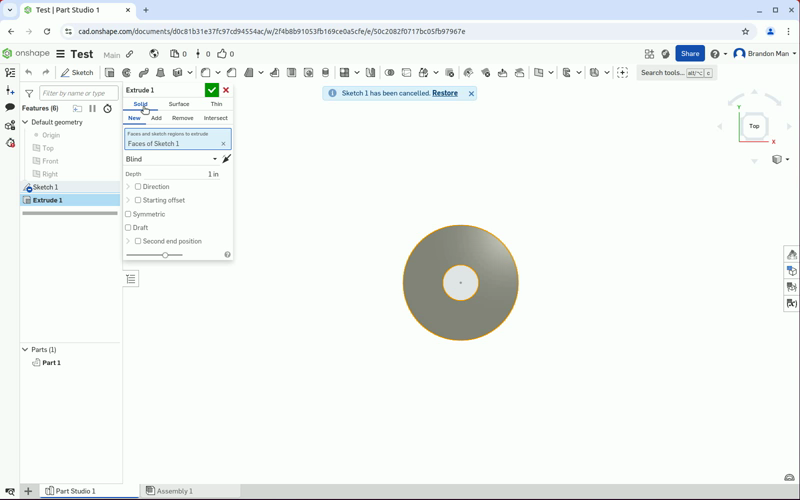
click(143, 106)
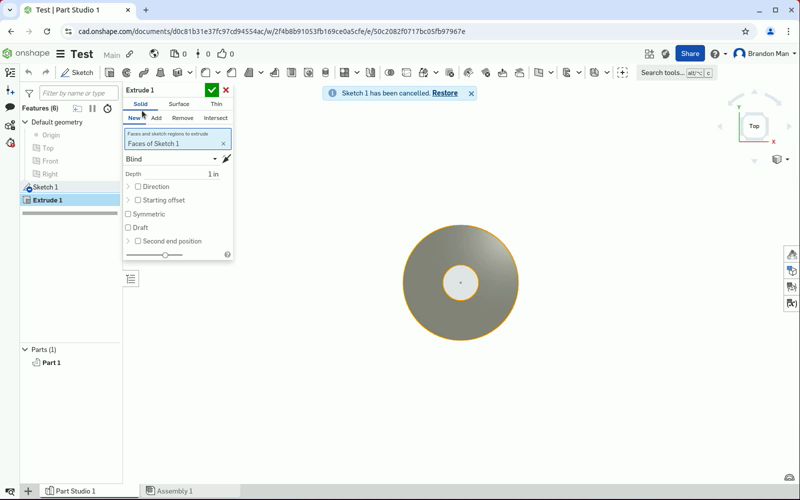
mouse_move(137, 120)
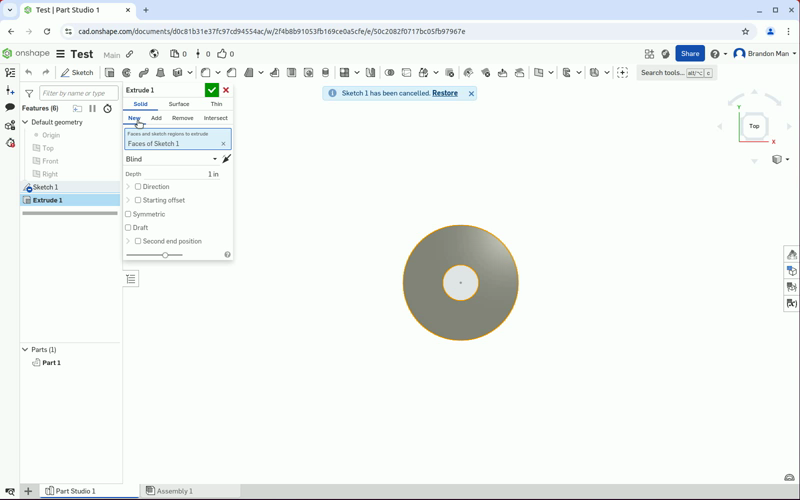
click(137, 120)
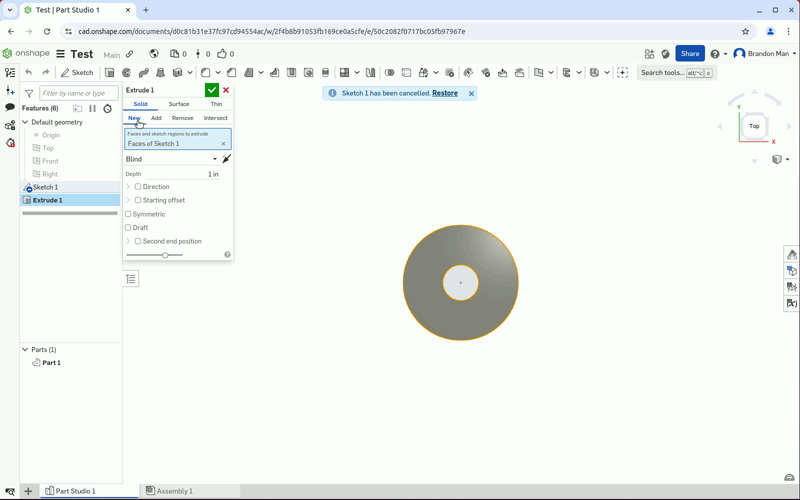
key(tab, 4)
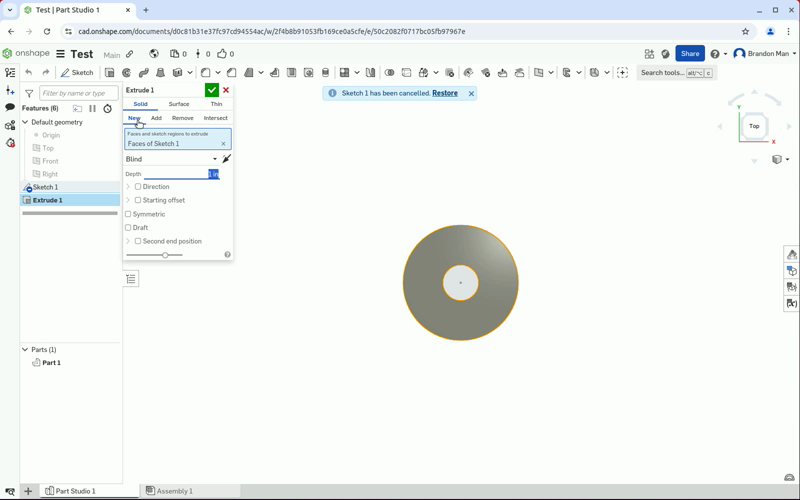
text(11.073)
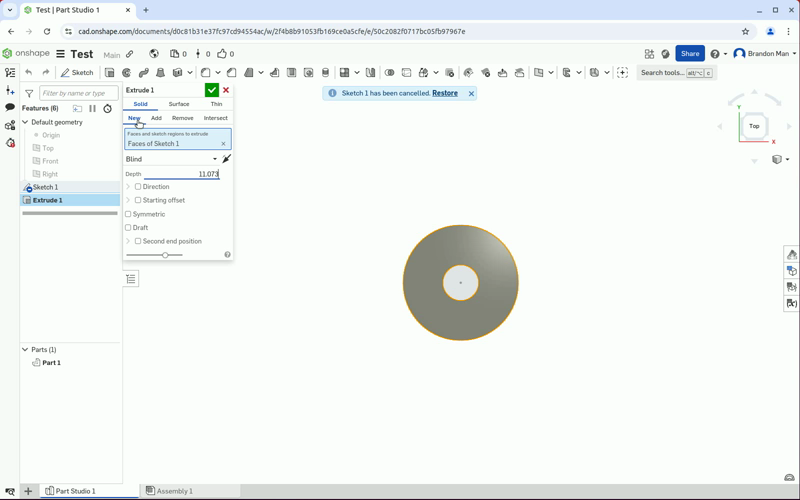
key(enter)
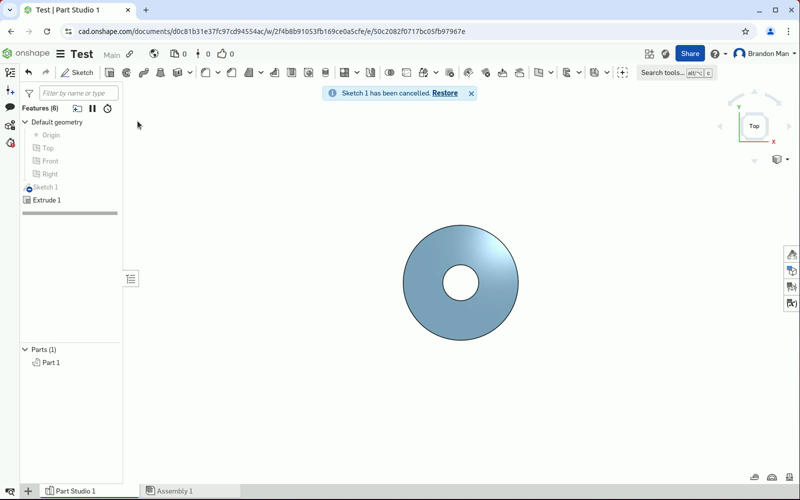
key(shift+h)
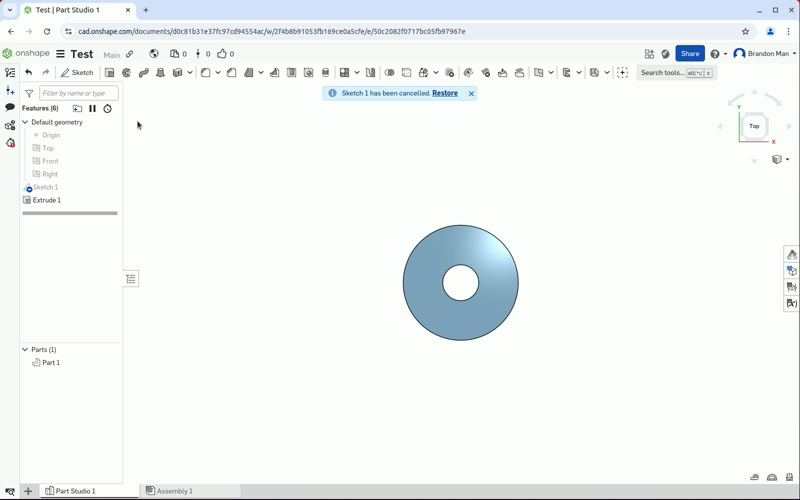
key(shift+h)
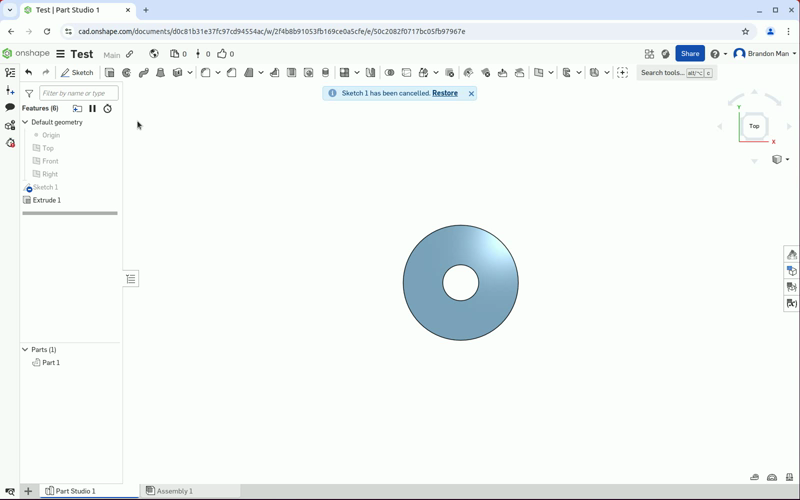
mouse_move(73, 189)
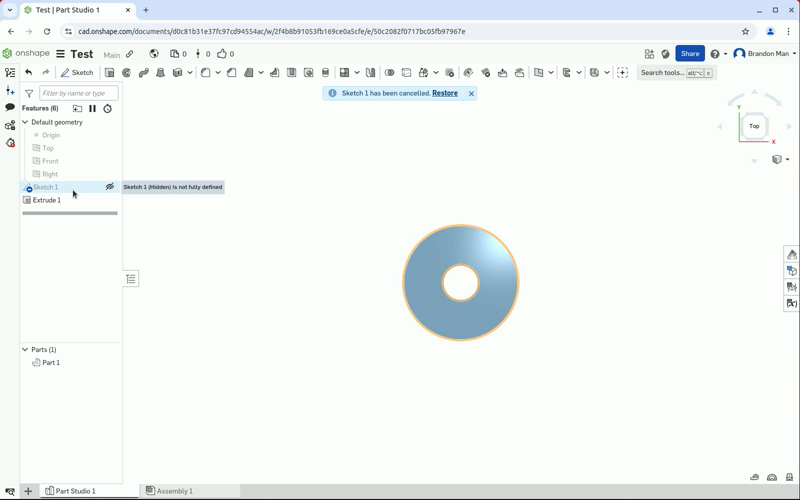
click(73, 189)
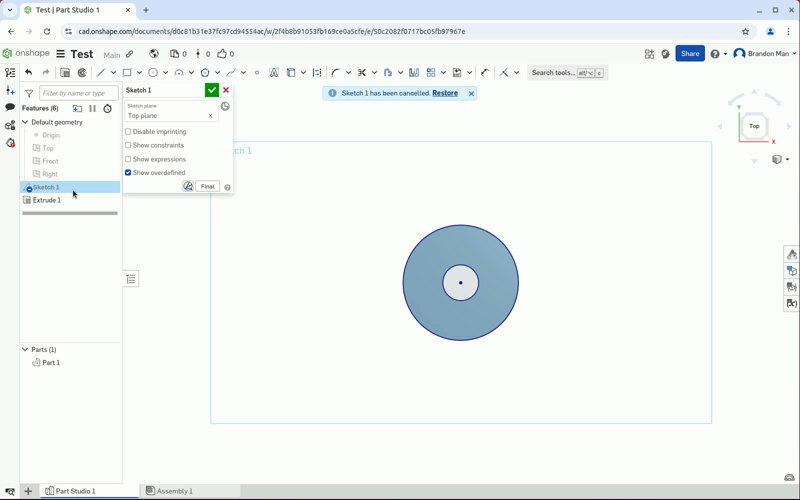
mouse_move(229, 92)
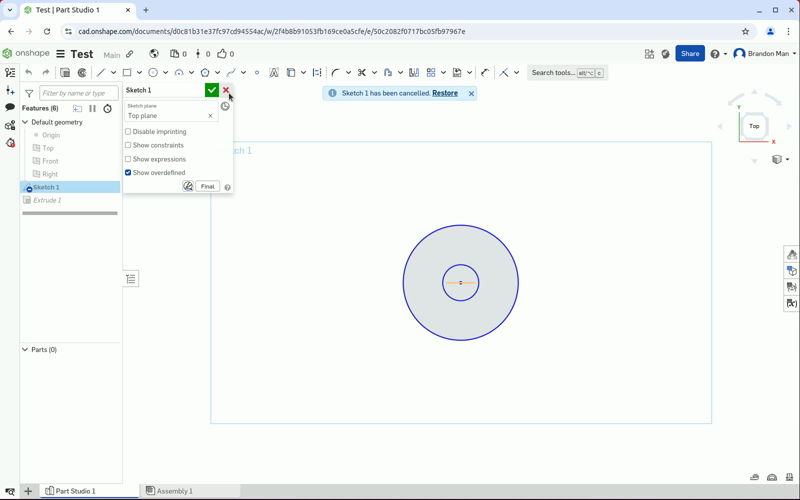
click(229, 92)
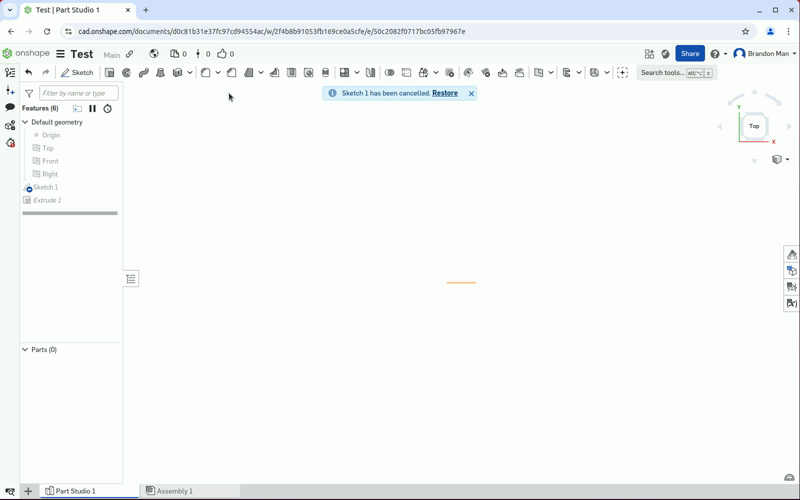
mouse_move(541, 75)
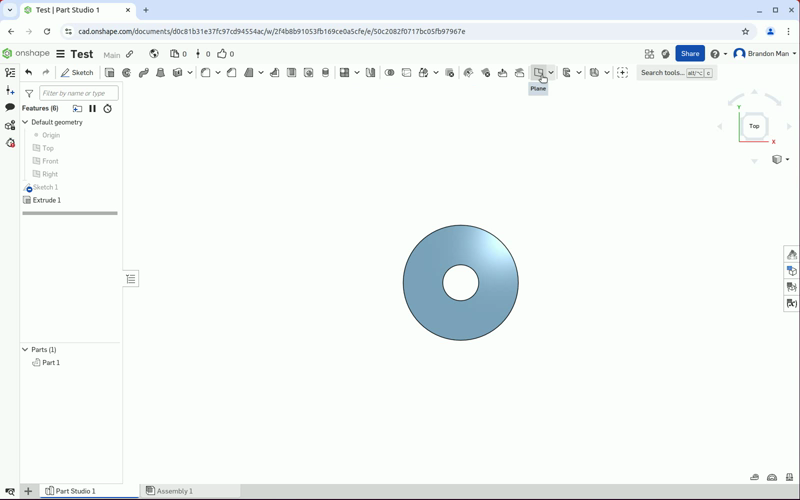
click(541, 75)
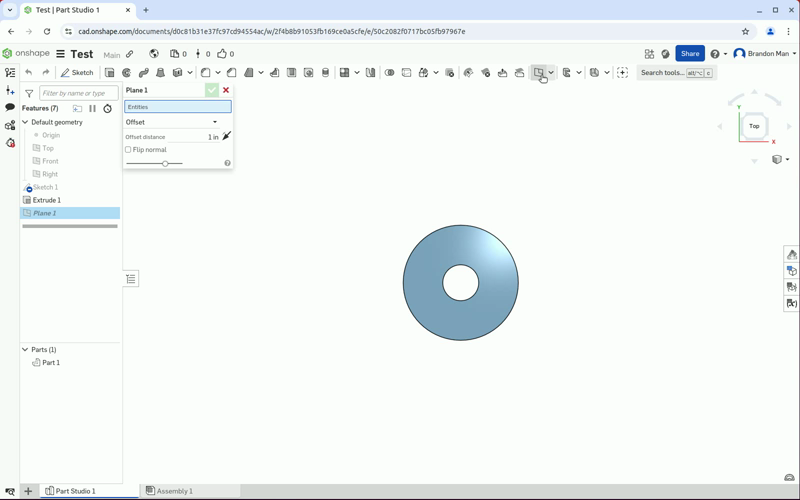
mouse_move(73, 150)
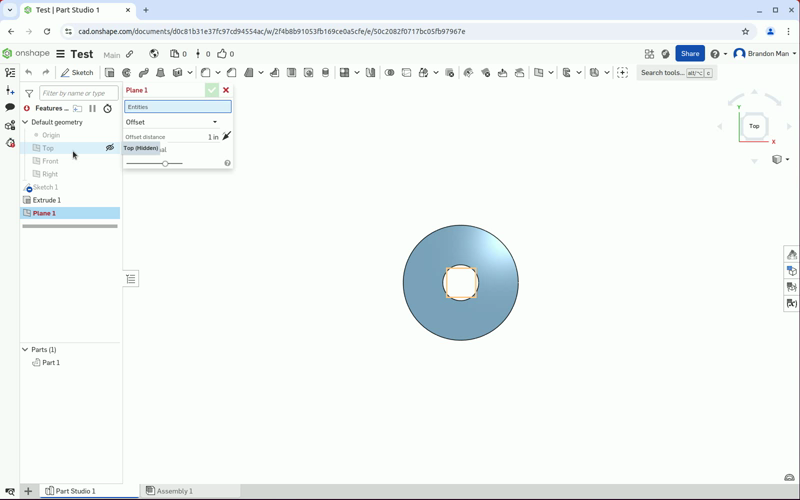
click(73, 150)
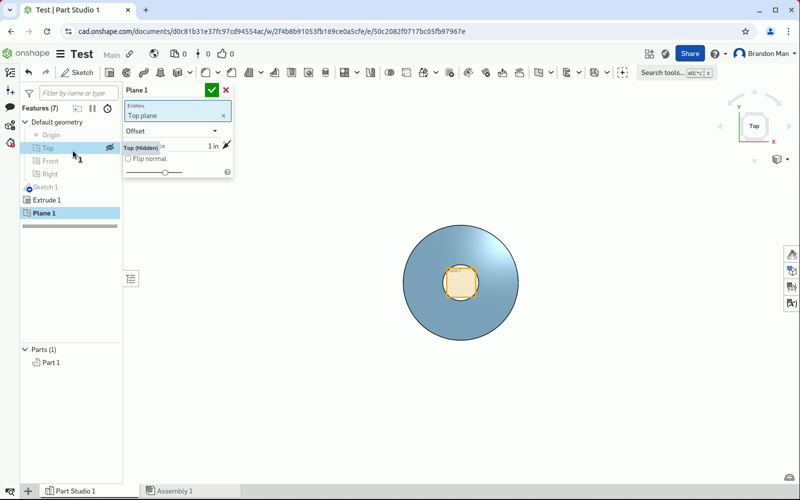
key(tab, 2)
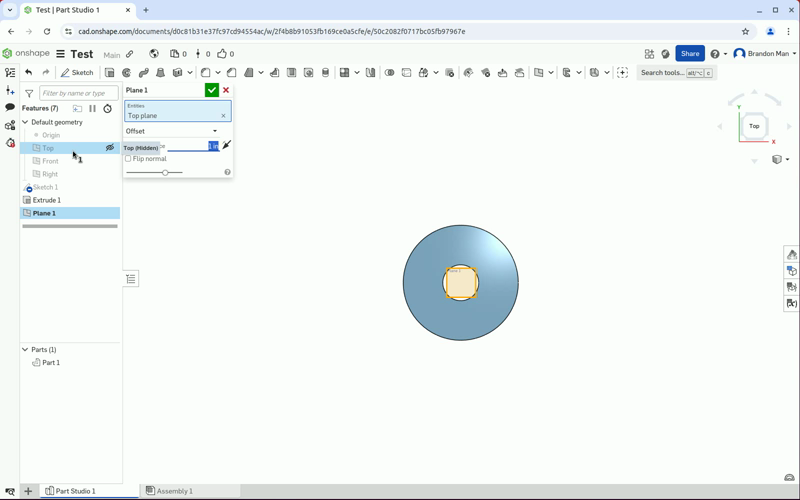
text(11.061)
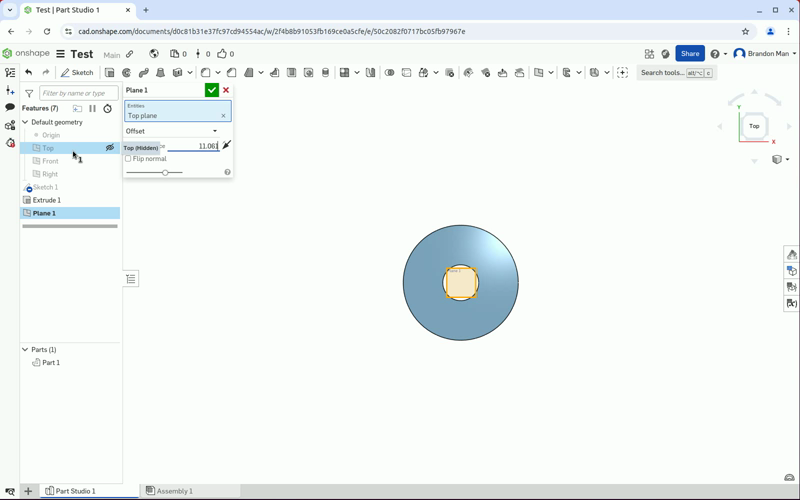
key(enter, 2)
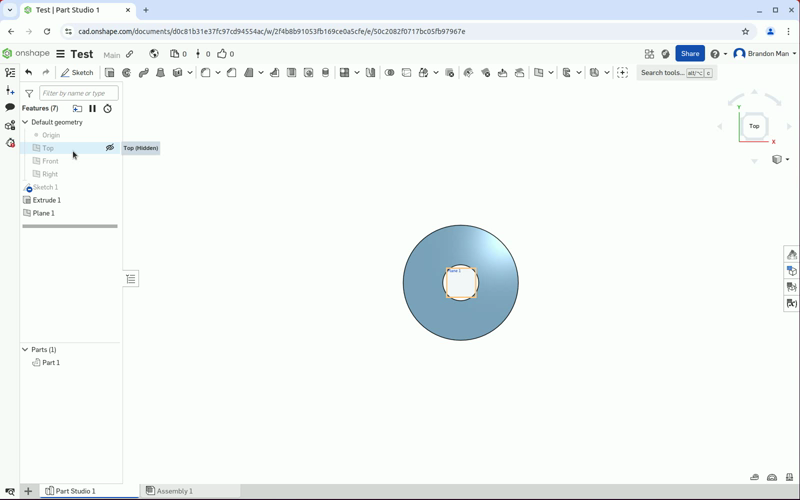
key(shift+s)
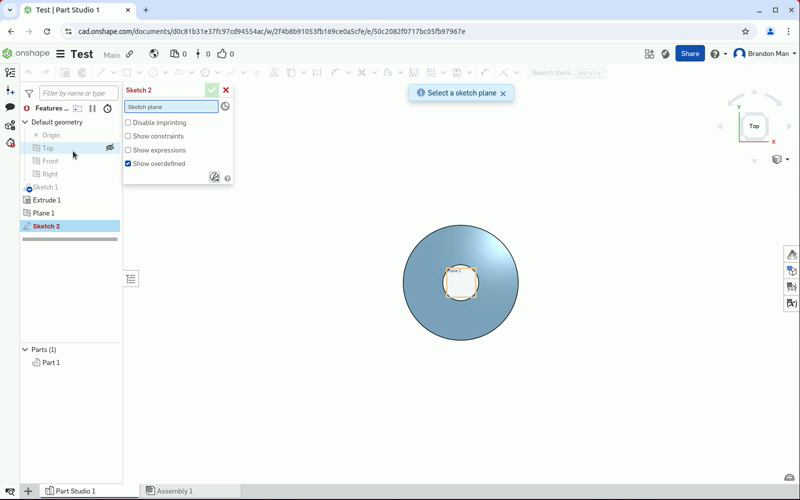
mouse_move(73, 215)
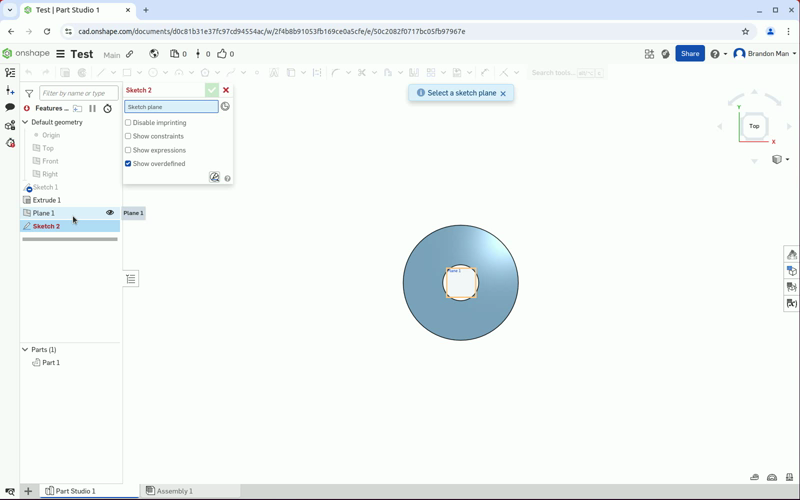
click(73, 215)
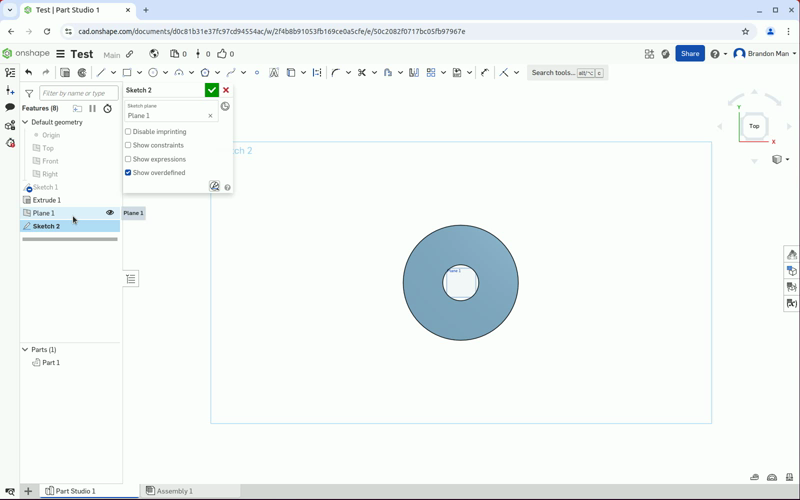
mouse_move(73, 352)
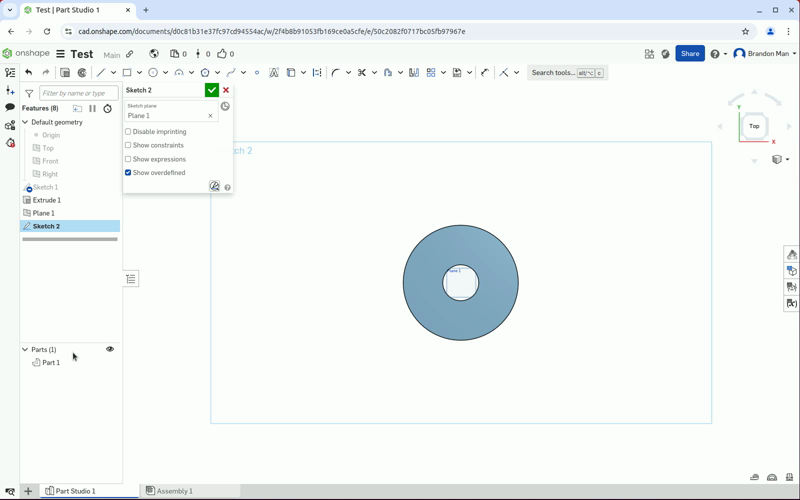
key(y)
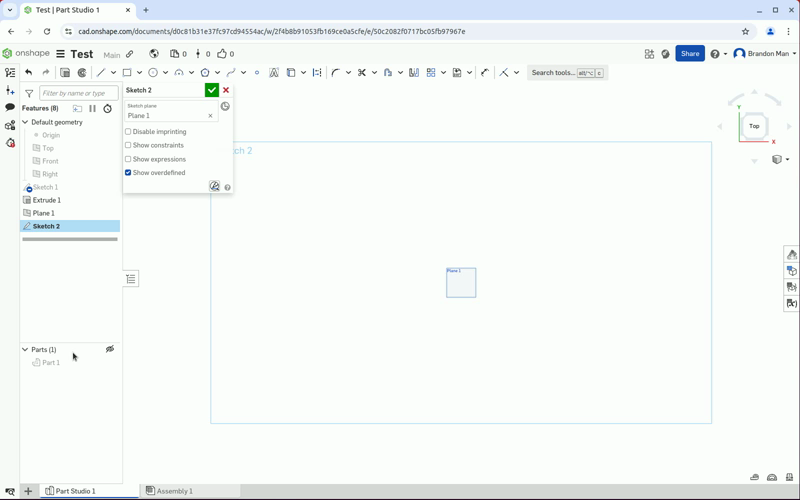
key(c)
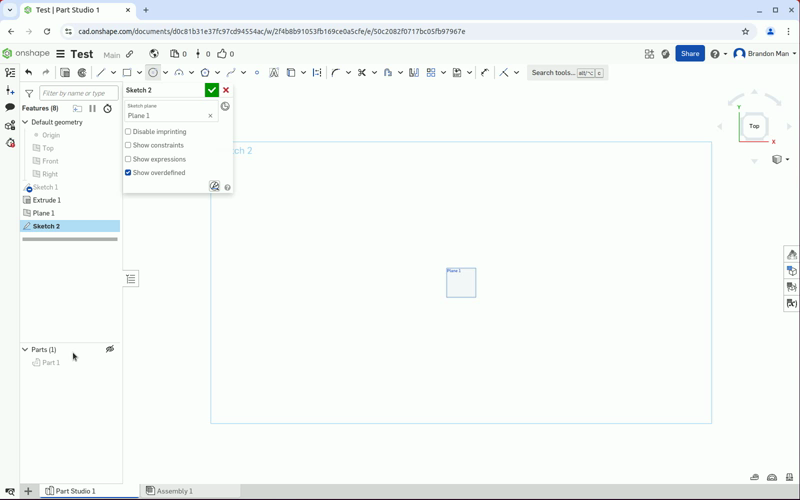
key_down(shift)
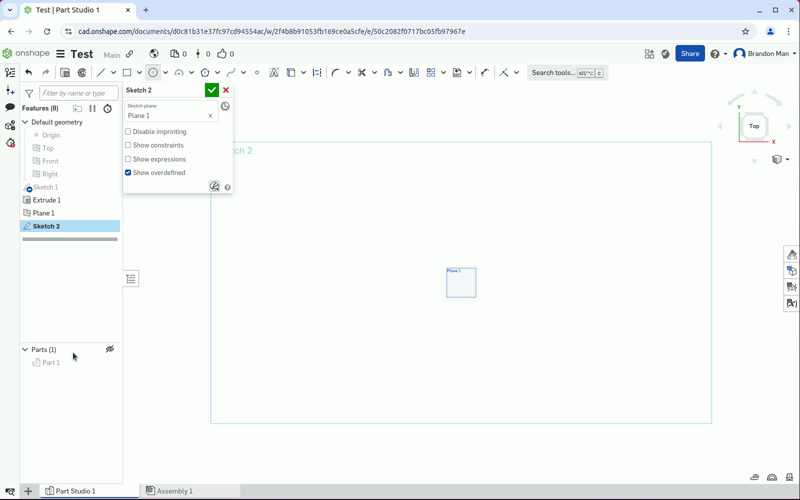
mouse_move(461, 282)
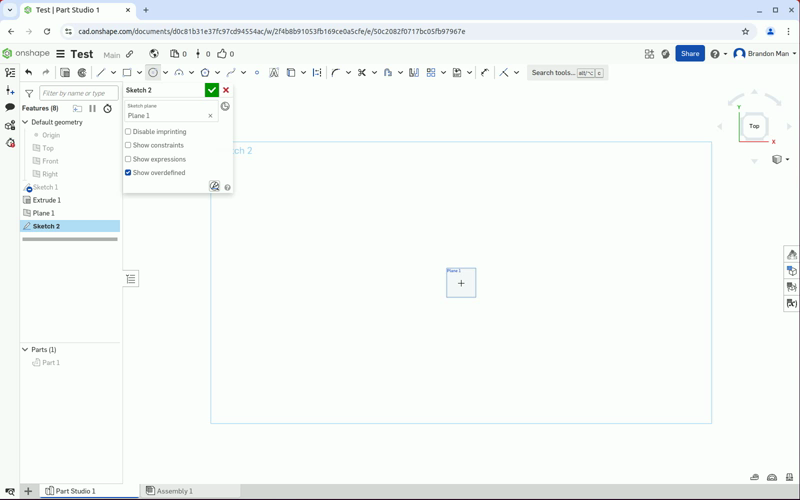
click(461, 282)
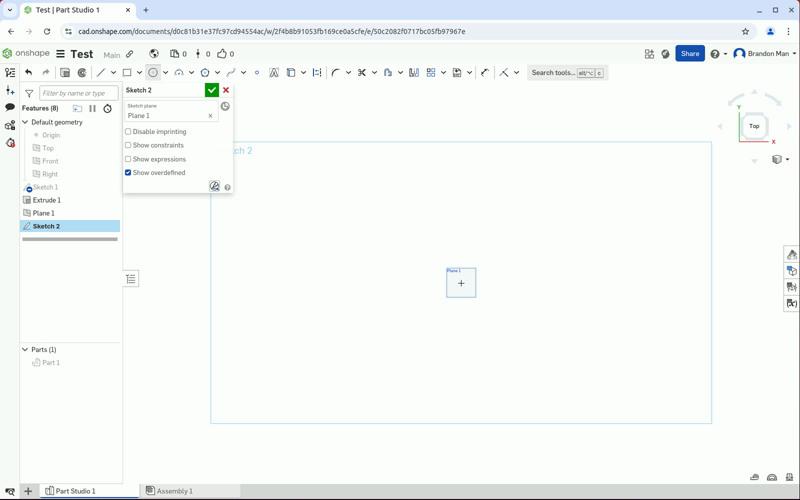
key_up(shift)
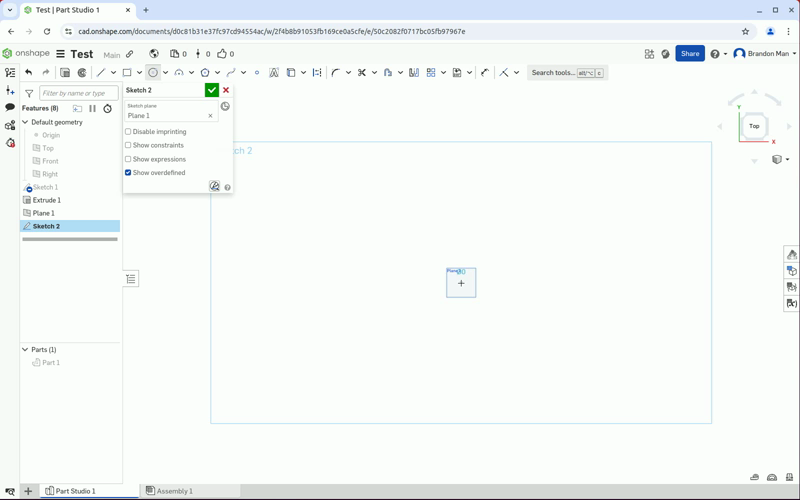
mouse_move(498, 282)
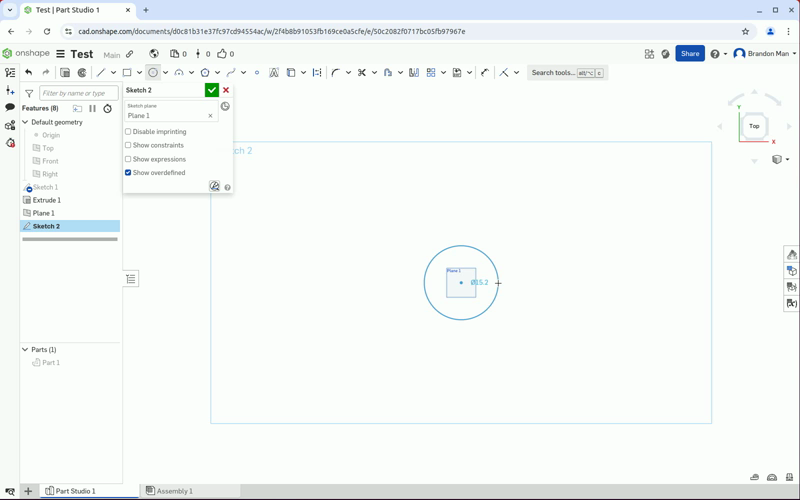
click(498, 282)
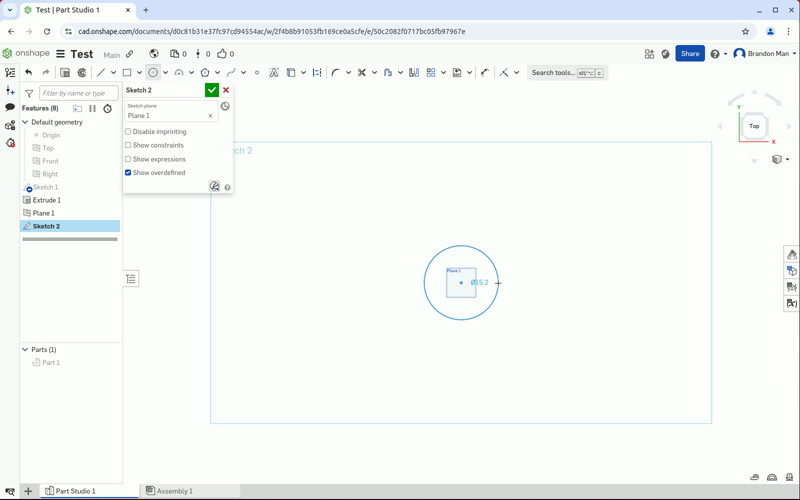
key(esc)
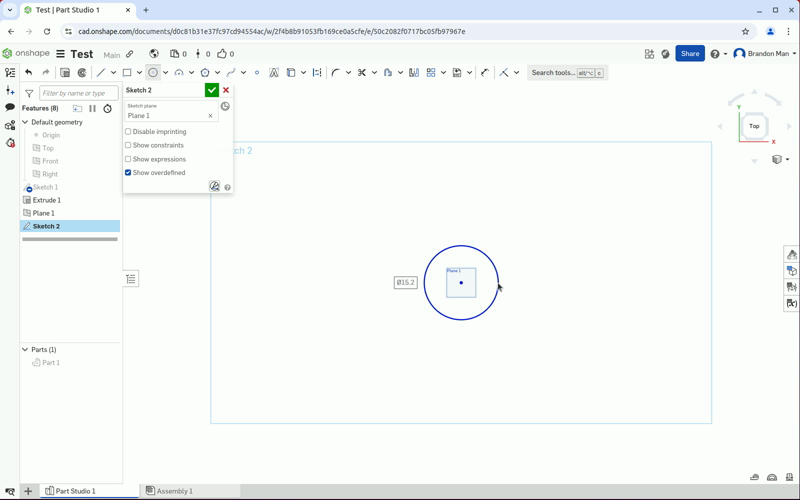
key(c)
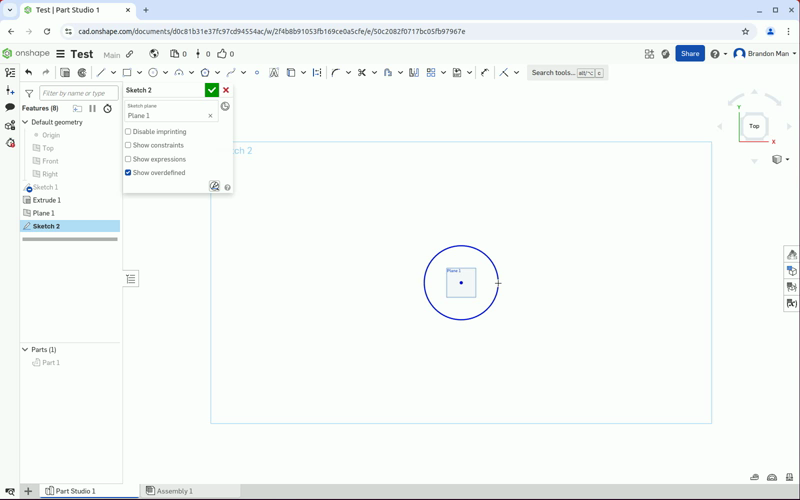
key_down(shift)
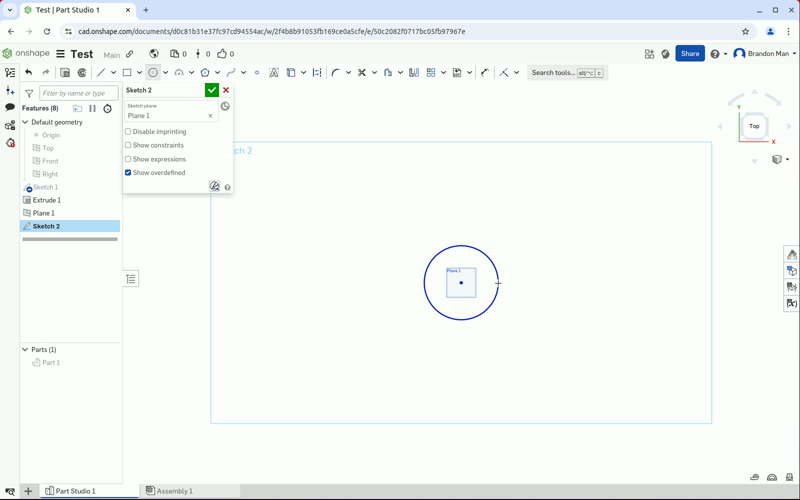
mouse_move(461, 282)
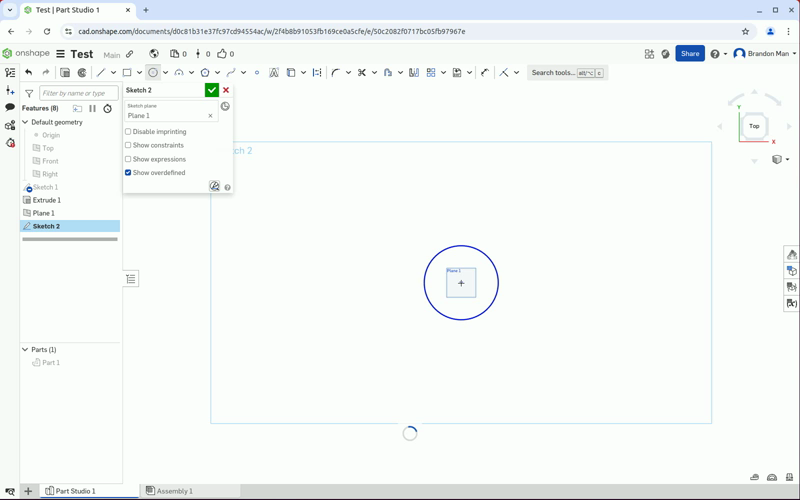
click(461, 282)
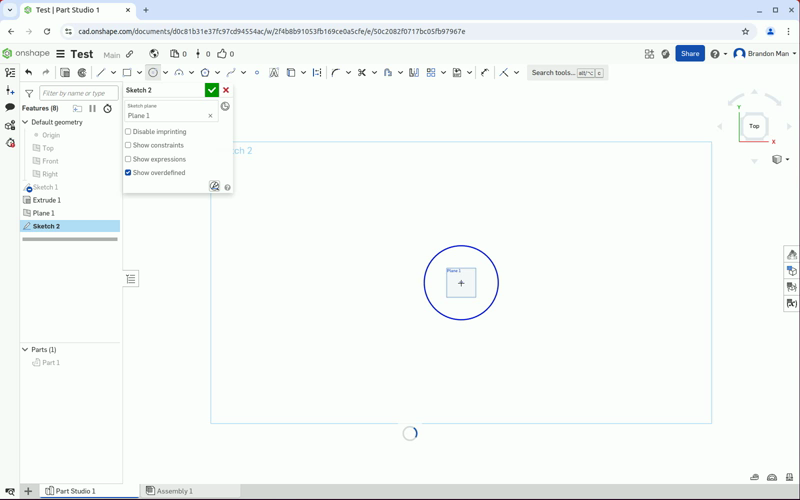
key_up(shift)
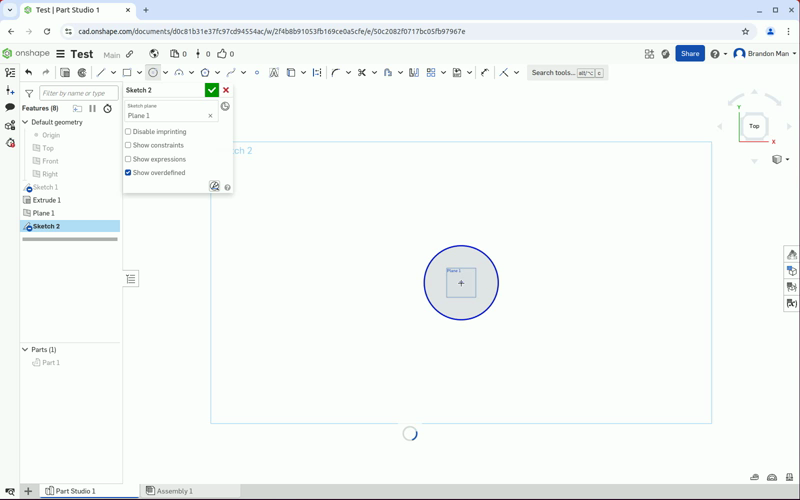
mouse_move(479, 282)
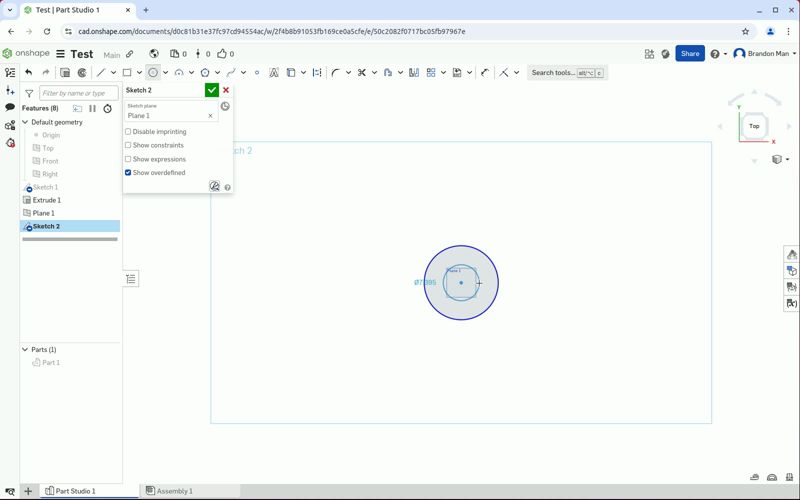
click(479, 282)
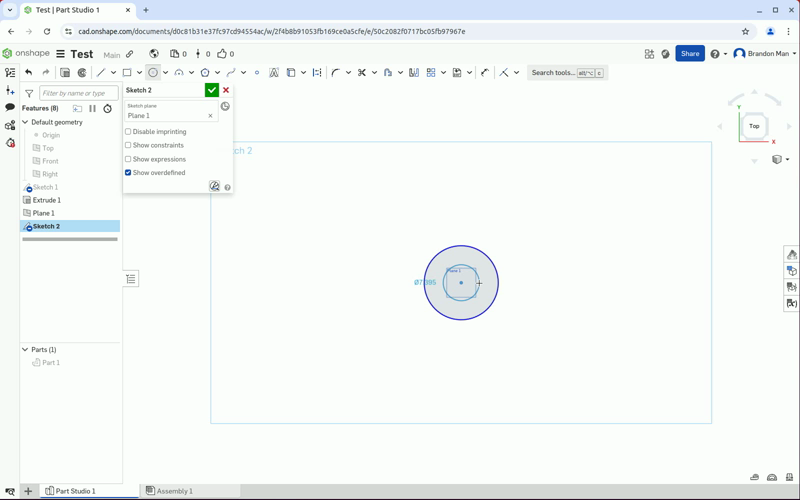
key(esc)
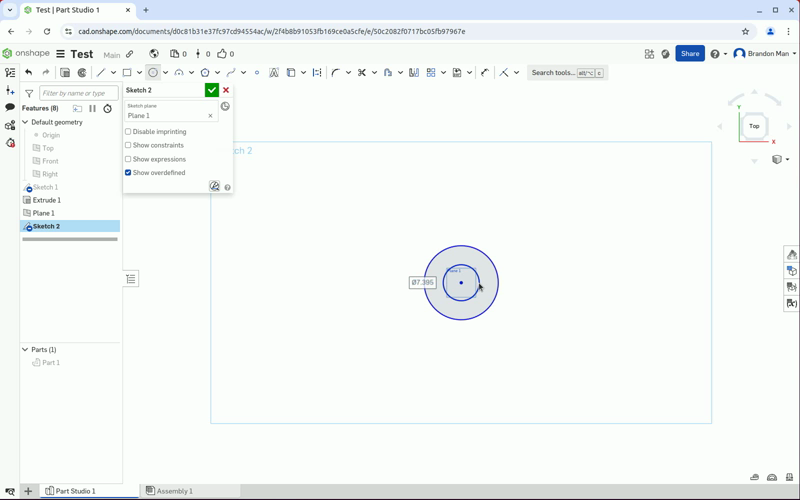
mouse_move(493, 289)
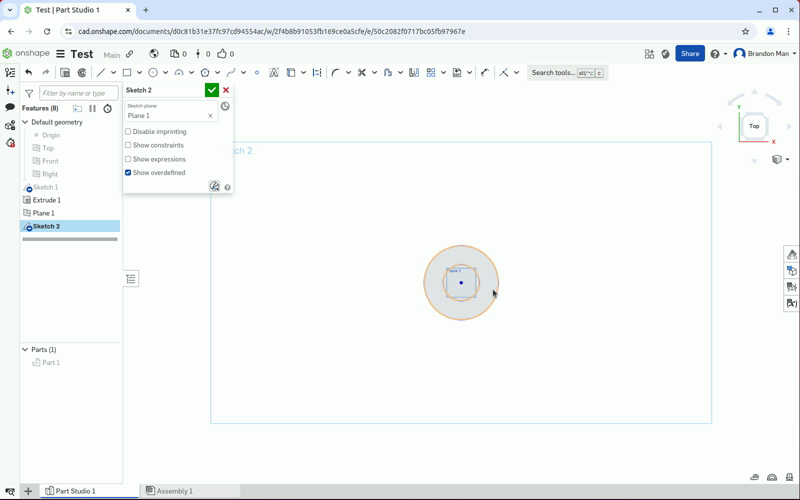
click(493, 289)
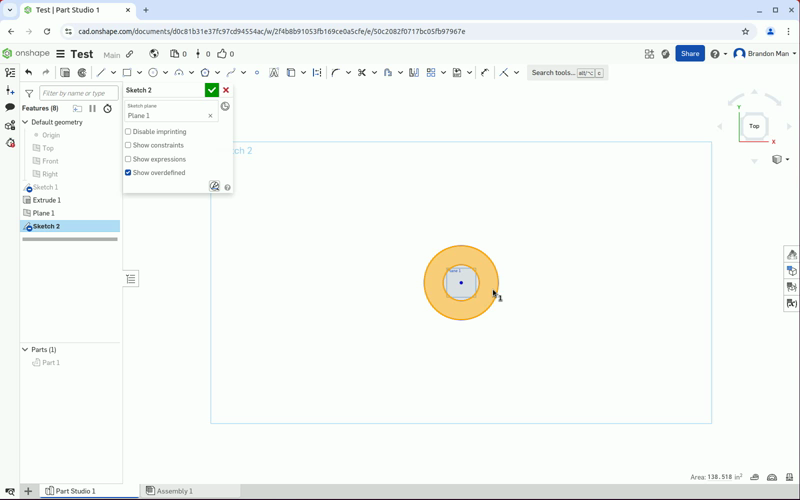
mouse_move(73, 352)
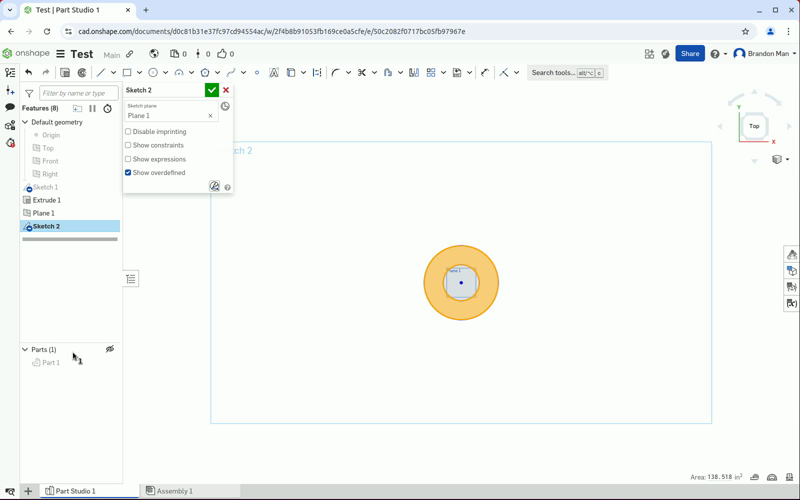
key(shift+y)
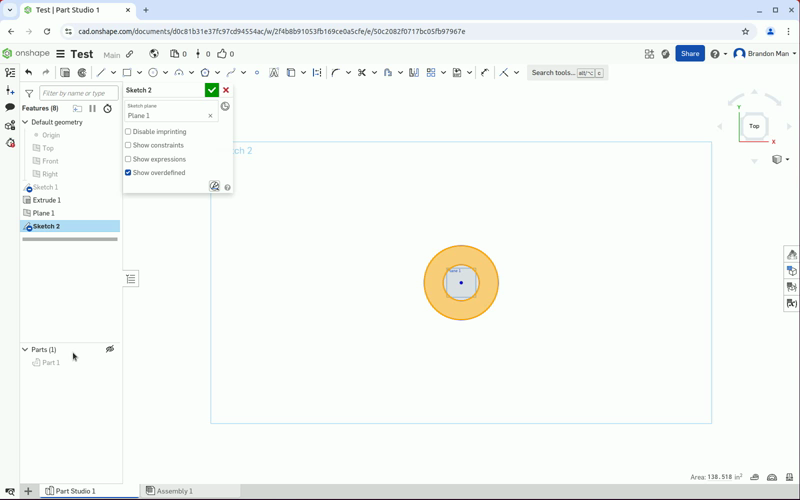
key(shift+e)
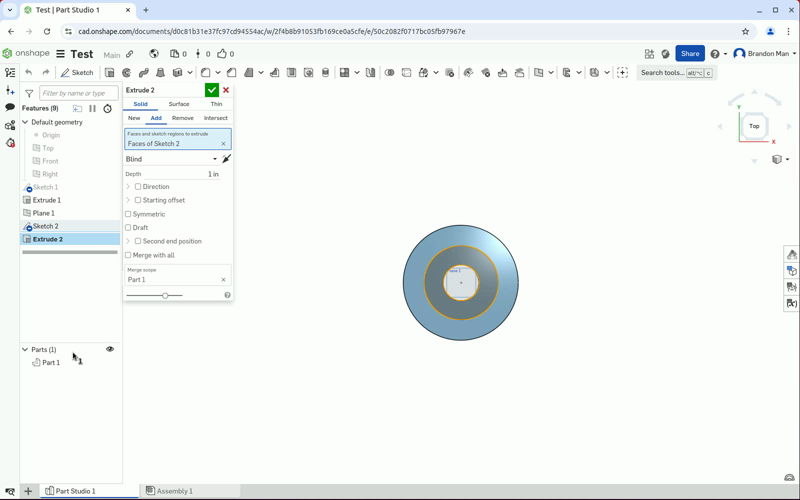
mouse_move(143, 106)
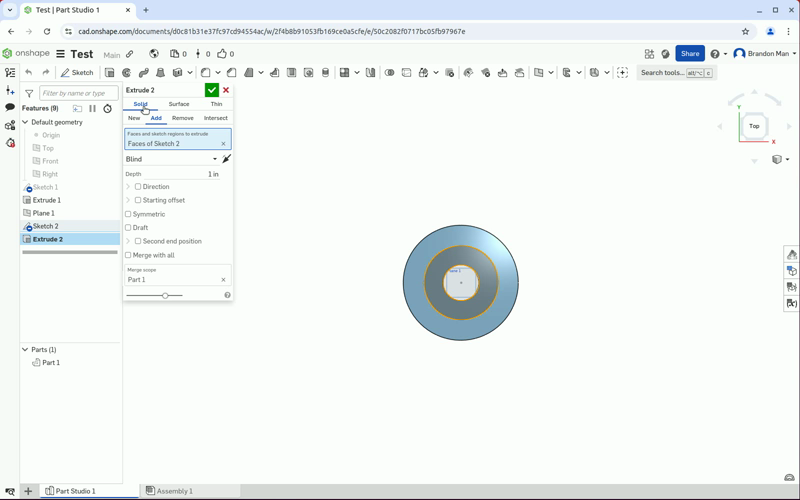
click(143, 106)
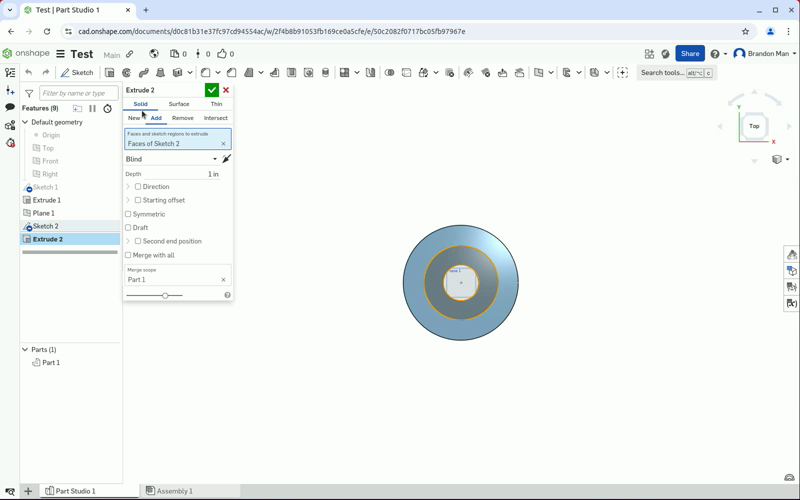
mouse_move(137, 120)
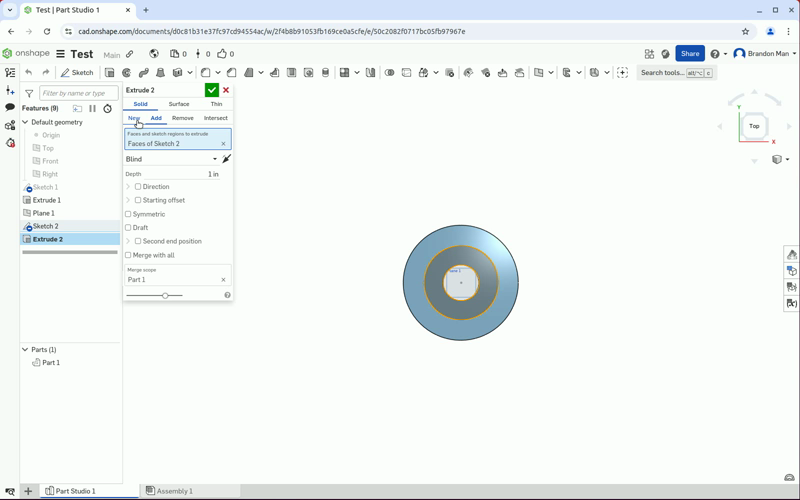
click(137, 120)
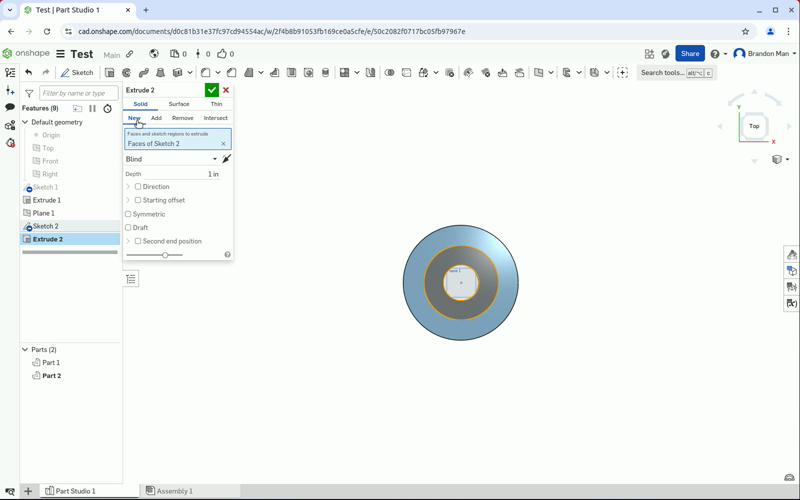
key(tab, 4)
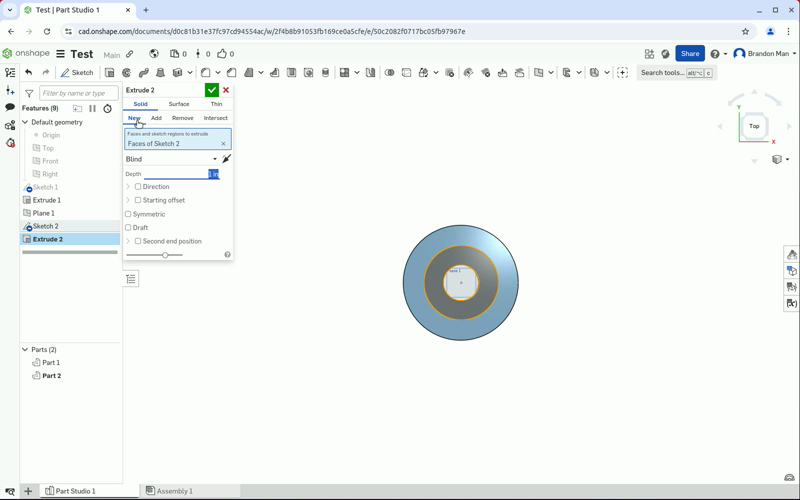
text(10.591)
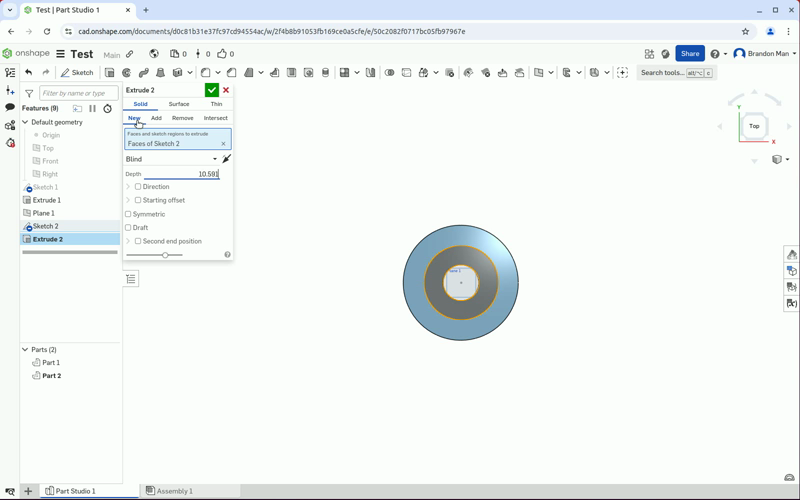
key(enter)
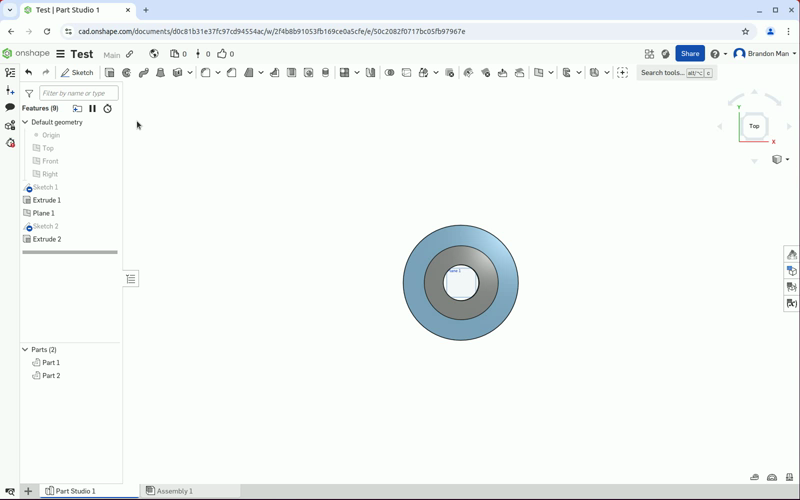
key(shift+h)
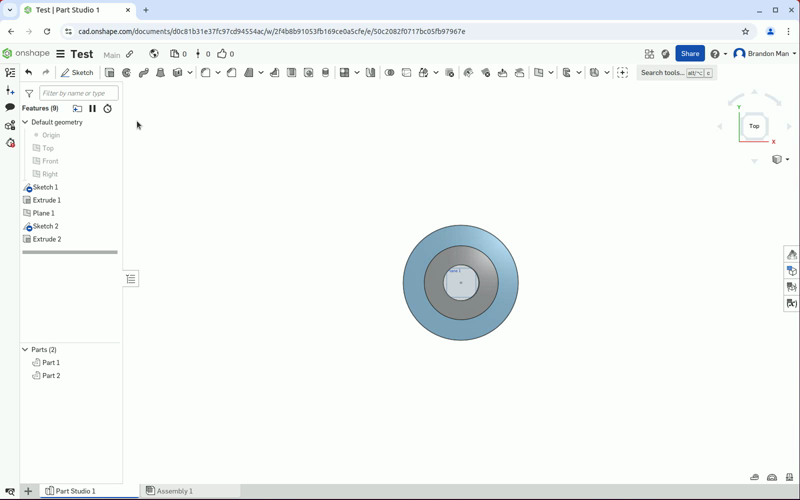
key(shift+h)
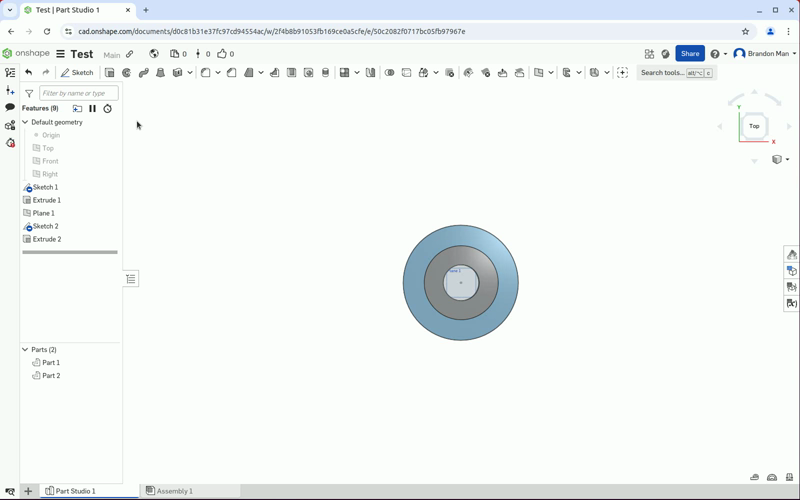
key(shift+7)
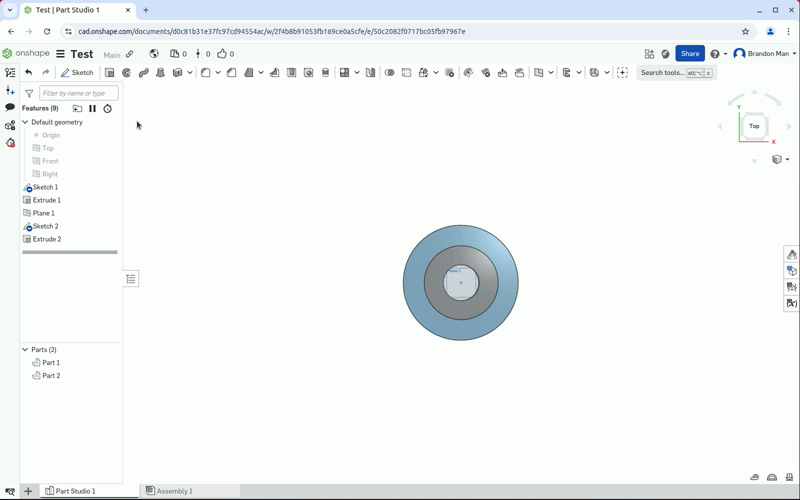
key(up, 3)
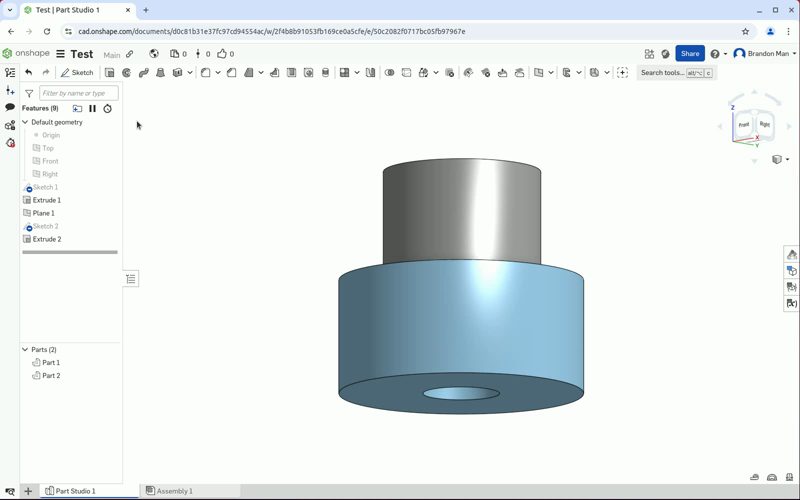
key(left, 3)
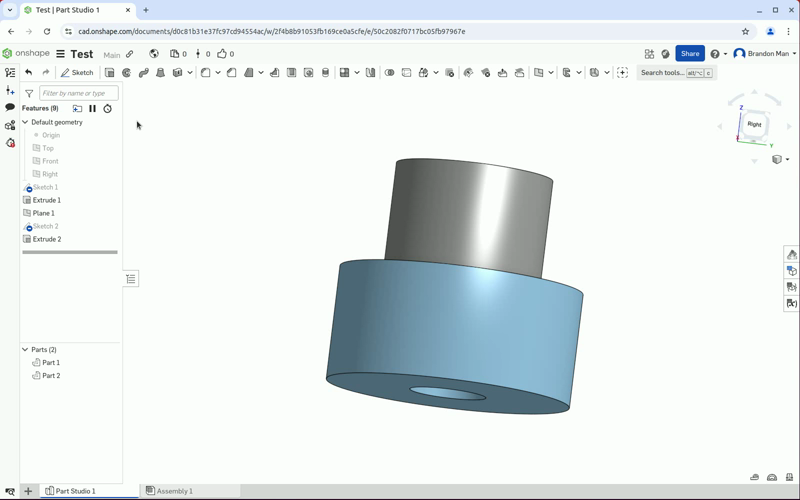
key(right, 3)
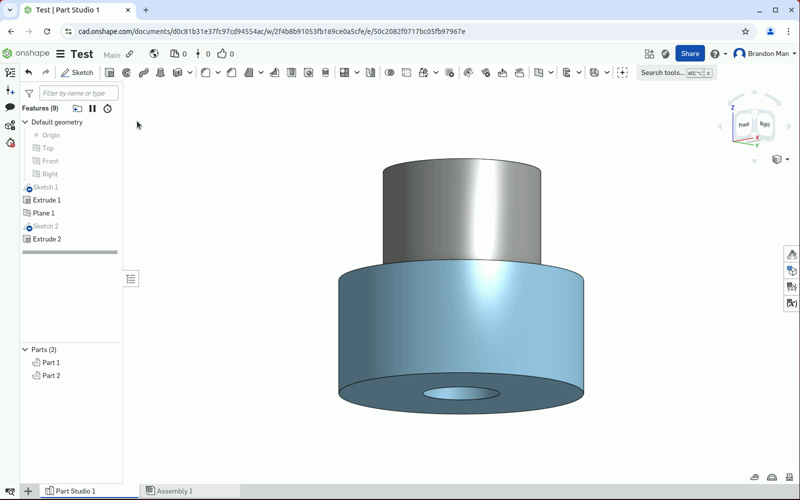
key(down, 3)
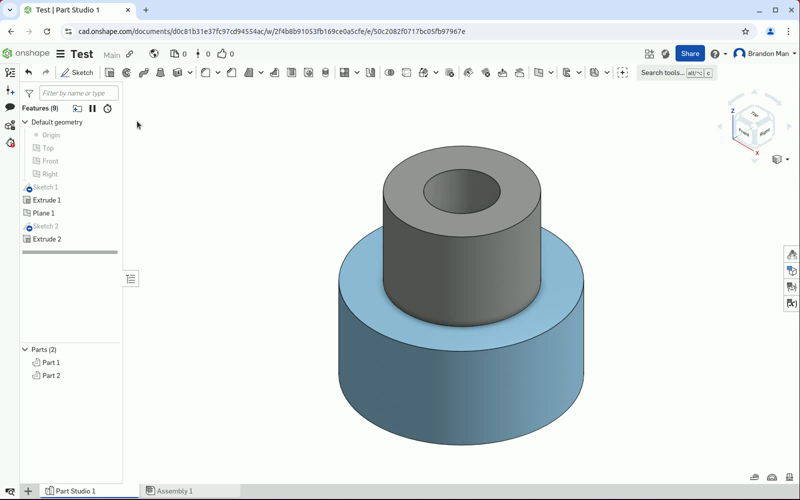
mouse_move(73, 189)
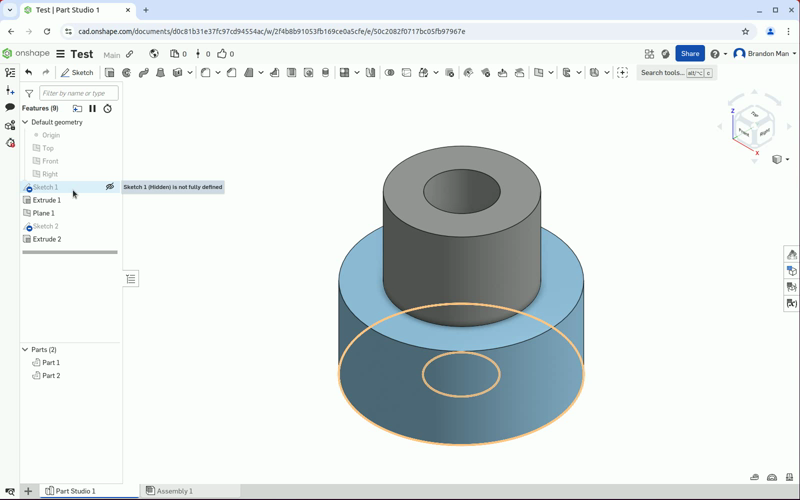
click(73, 189)